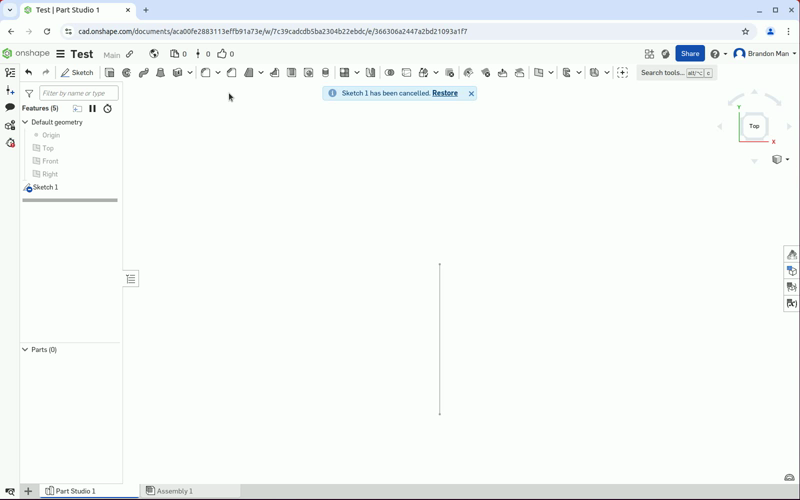
key(shift+h)
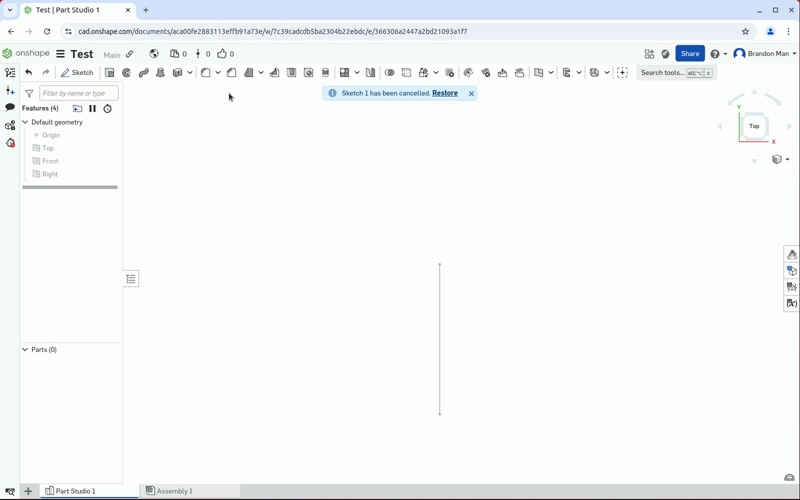
key(shift+s)
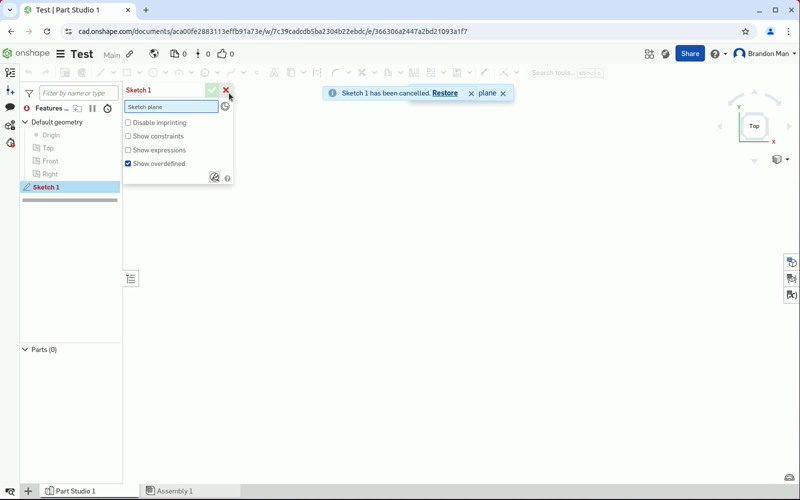
mouse_move(73, 150)
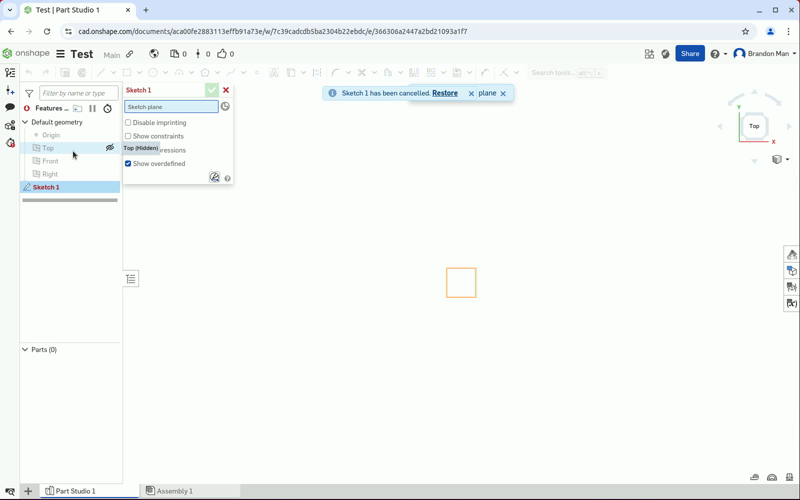
click(73, 150)
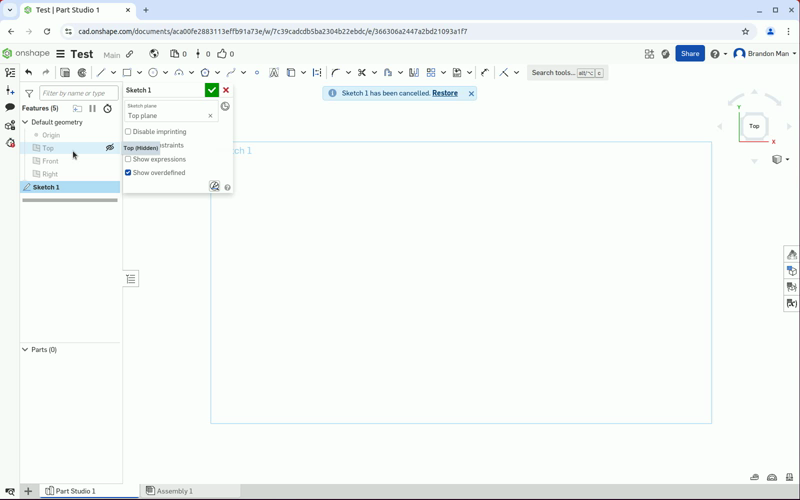
mouse_move(73, 352)
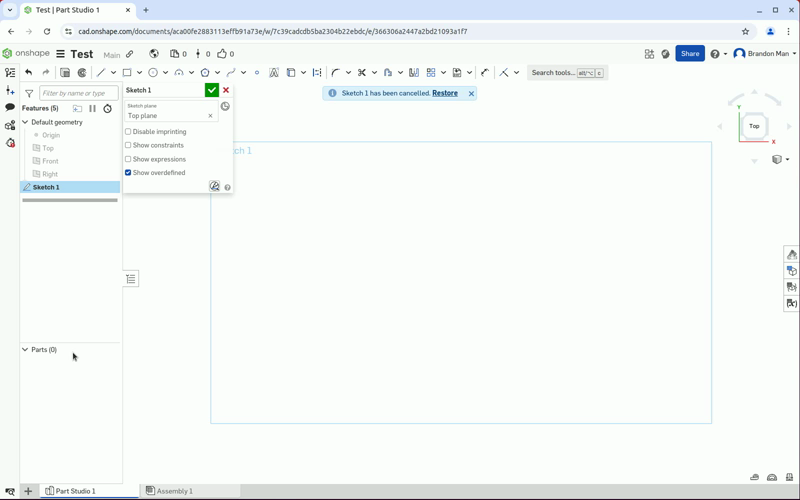
key(y)
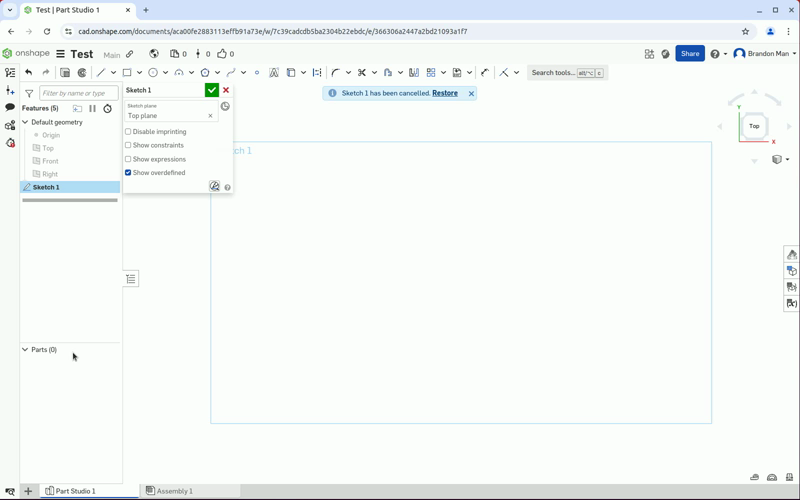
key(l)
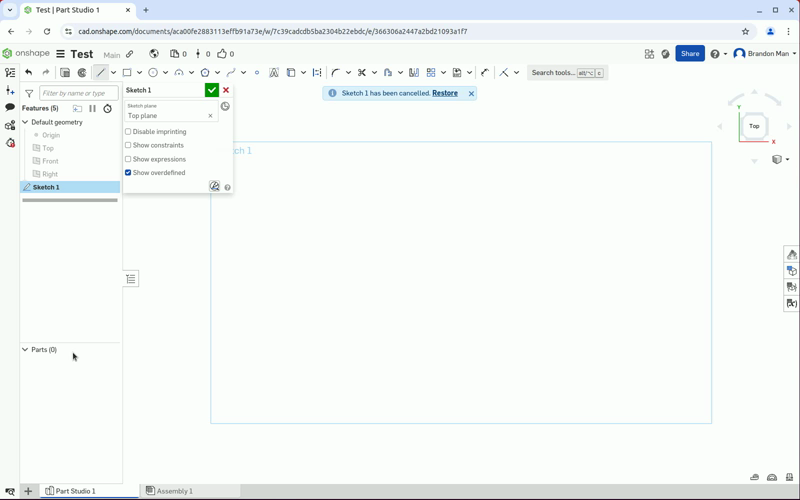
key_down(shift)
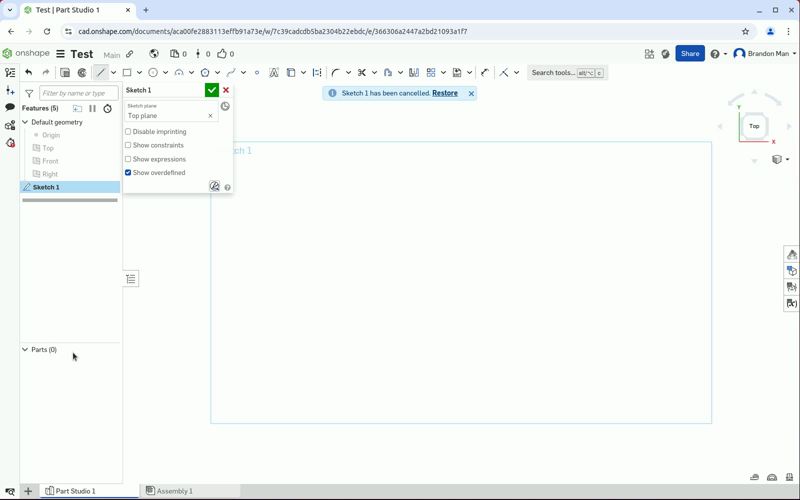
mouse_move(348, 345)
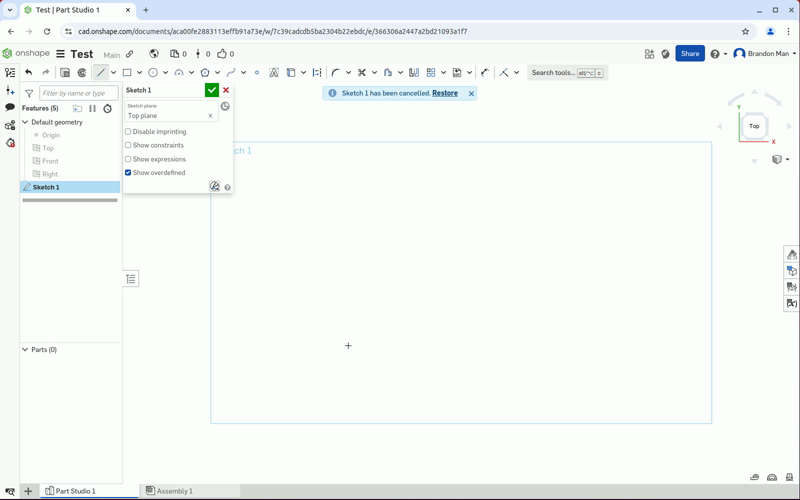
click(348, 345)
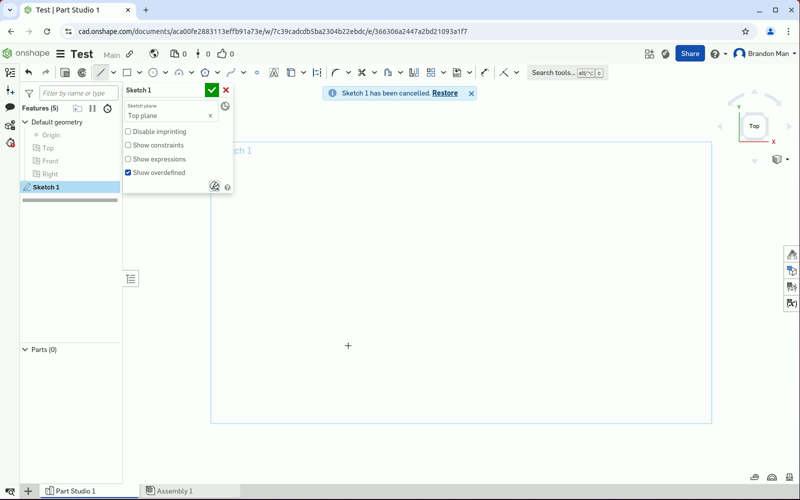
key_up(shift)
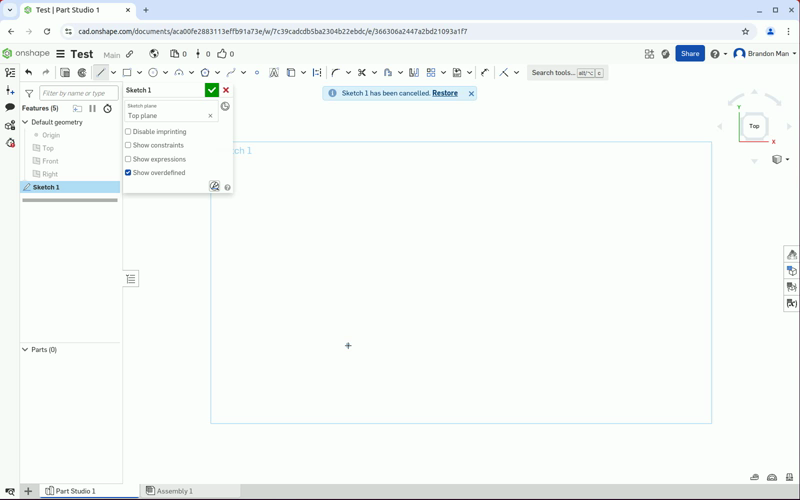
key_down(shift)
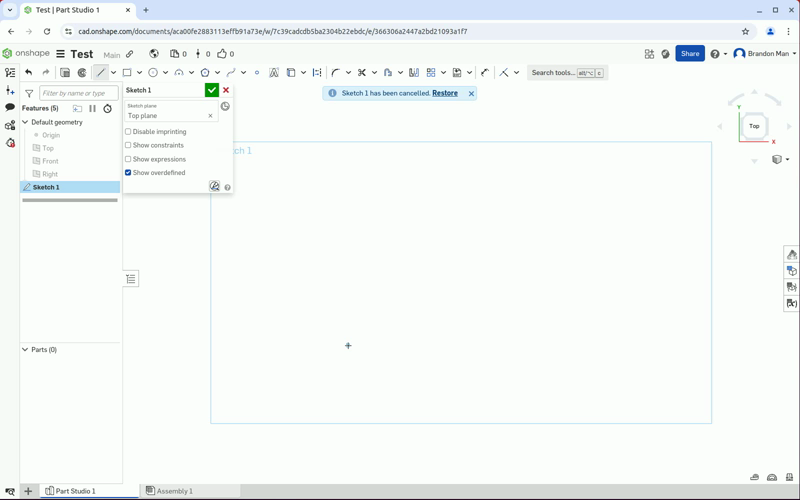
mouse_move(572, 345)
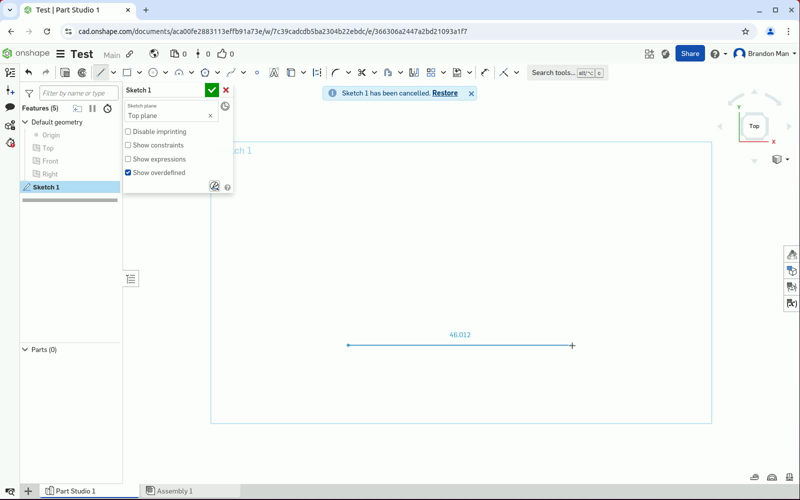
click(572, 345)
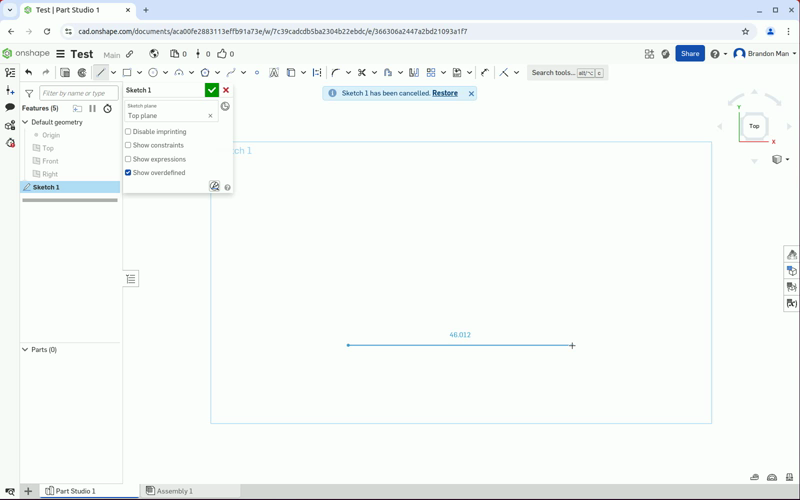
key_up(shift)
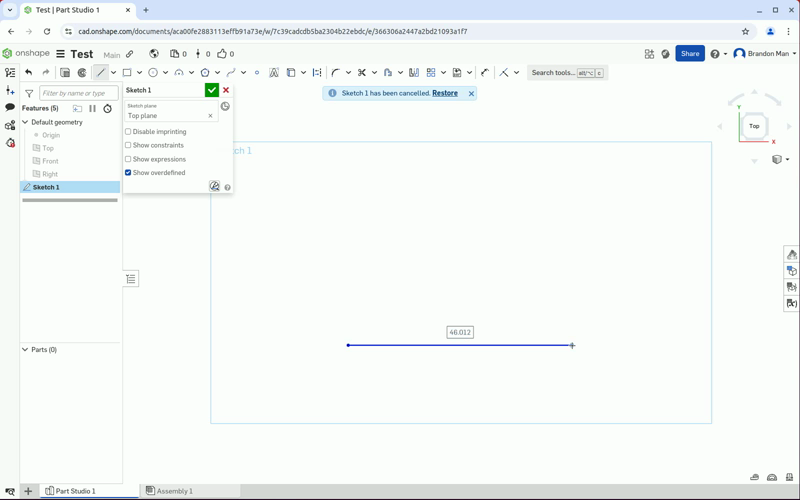
key_down(shift)
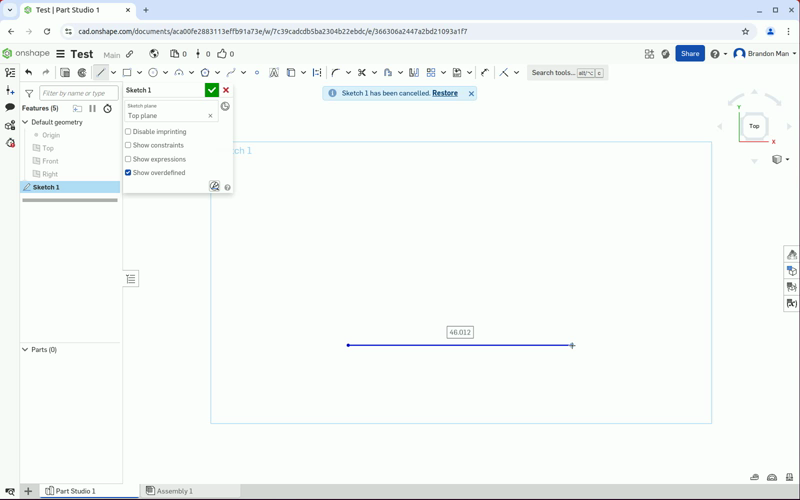
mouse_move(572, 220)
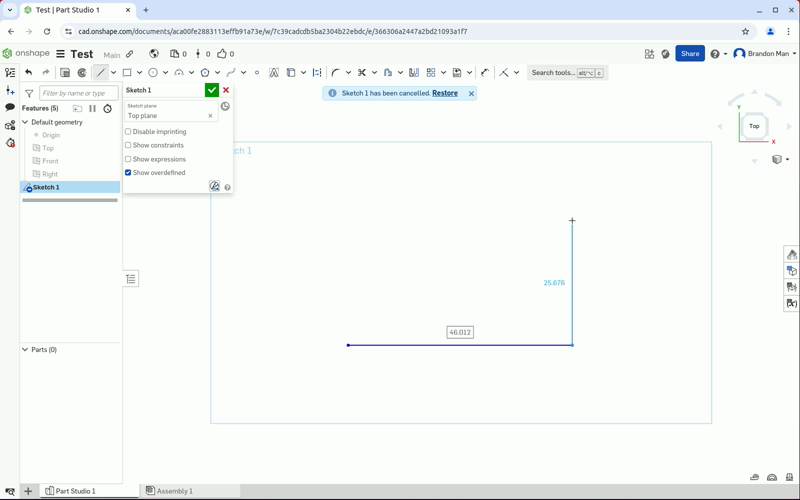
click(572, 220)
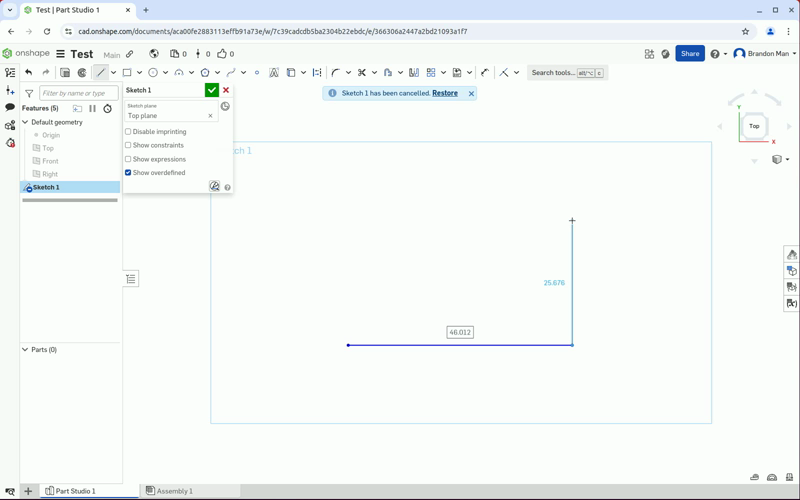
key_up(shift)
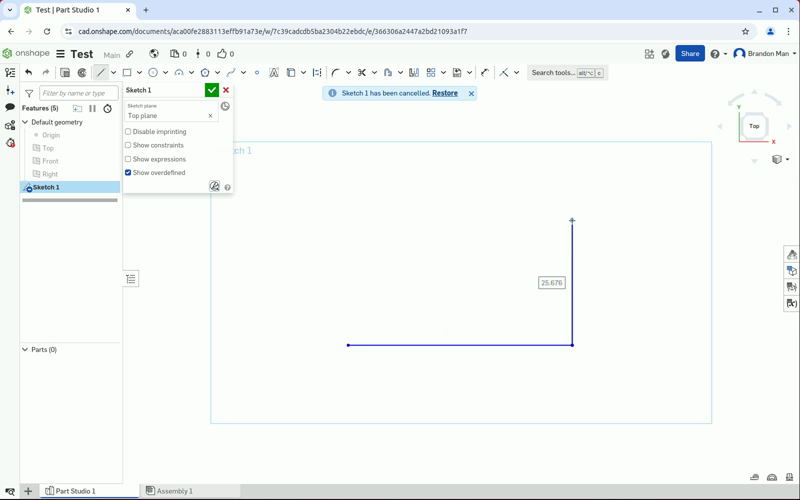
key_down(shift)
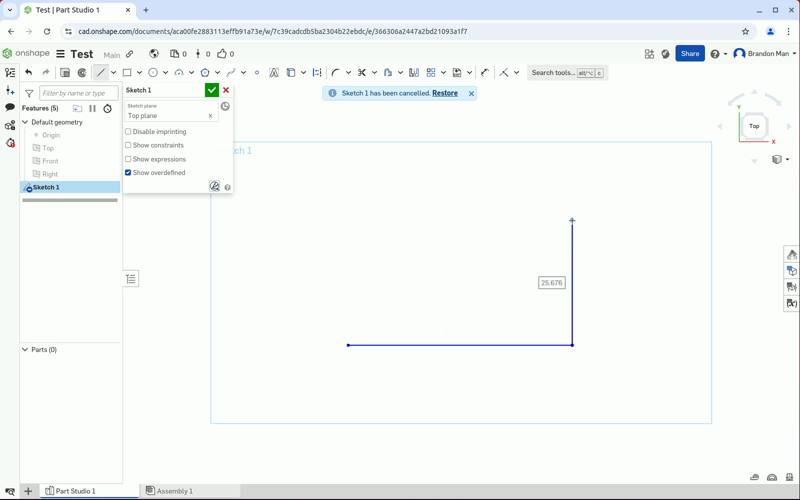
mouse_move(348, 220)
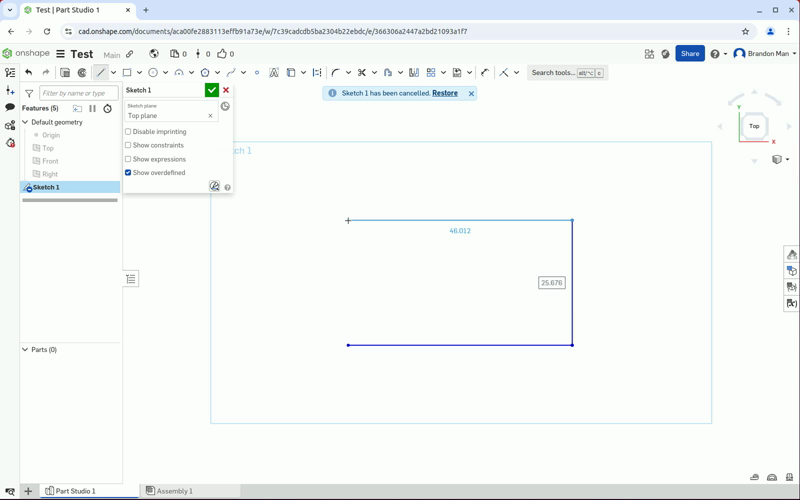
click(348, 220)
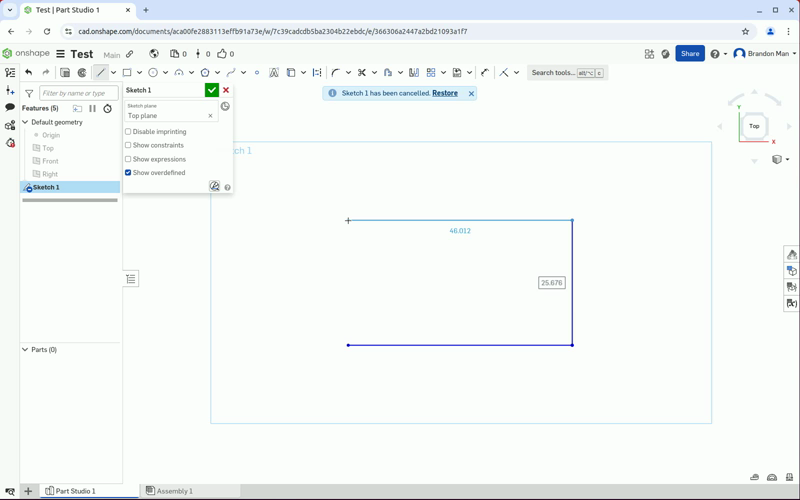
key_up(shift)
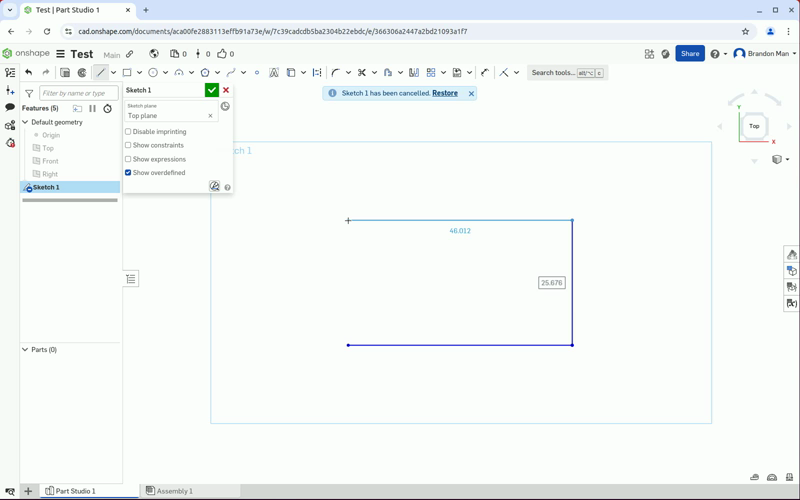
key_down(shift)
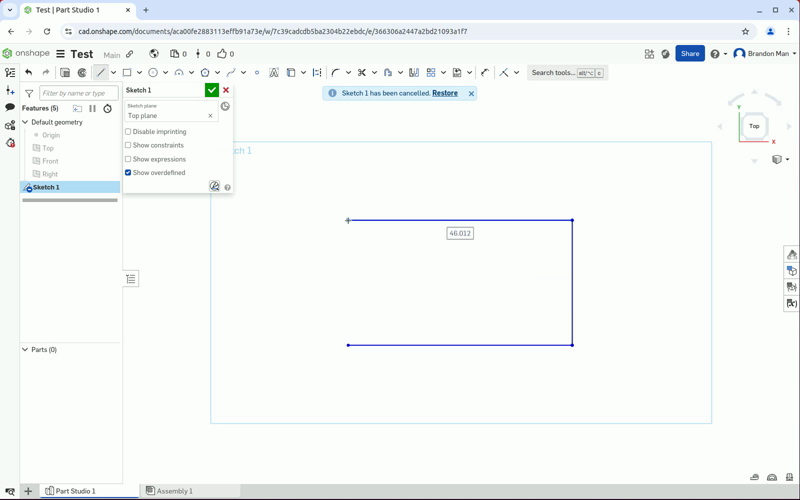
mouse_move(348, 345)
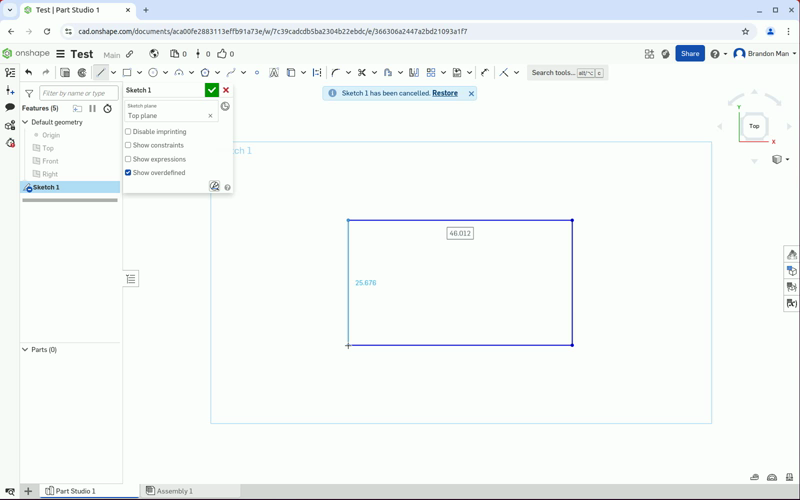
key_up(shift)
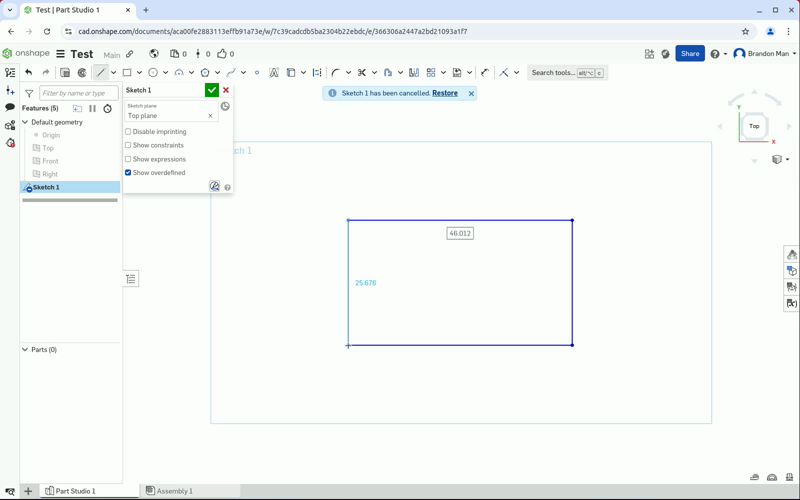
click(348, 345)
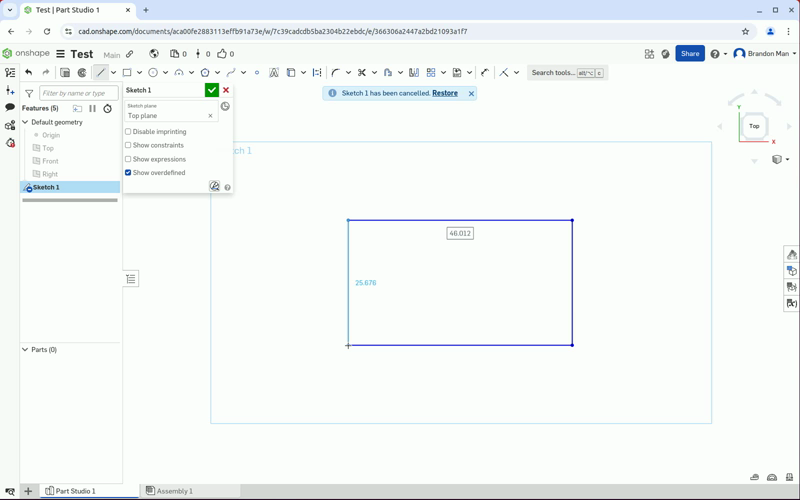
key(esc)
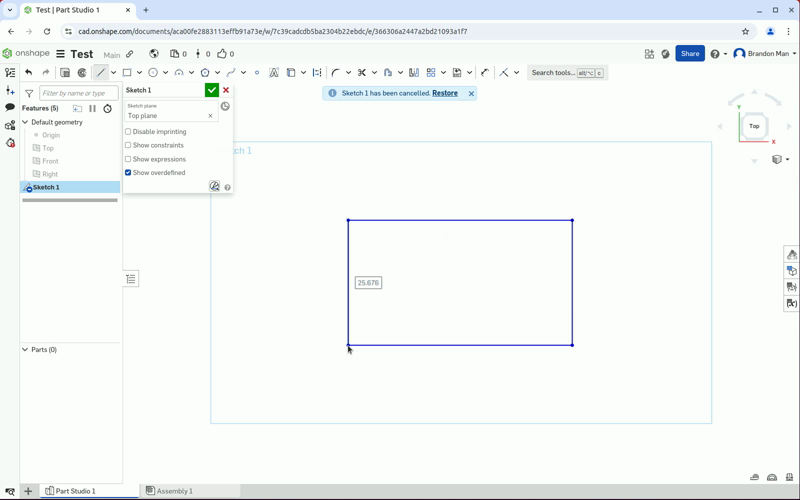
mouse_move(499, 254)
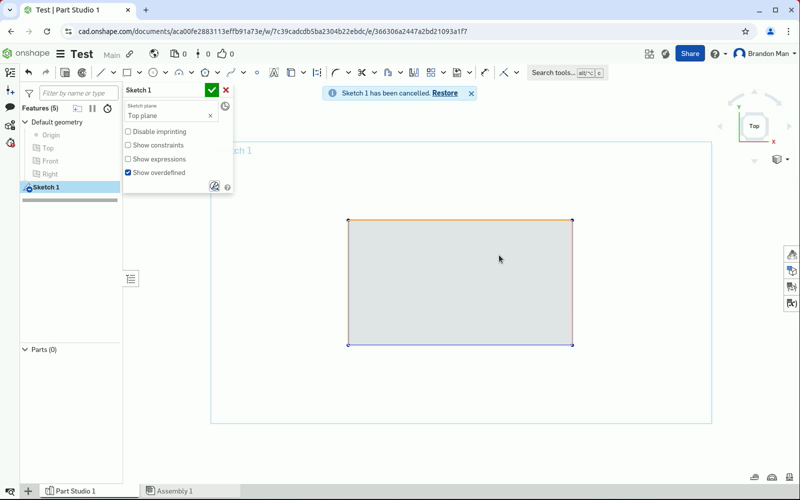
click(499, 254)
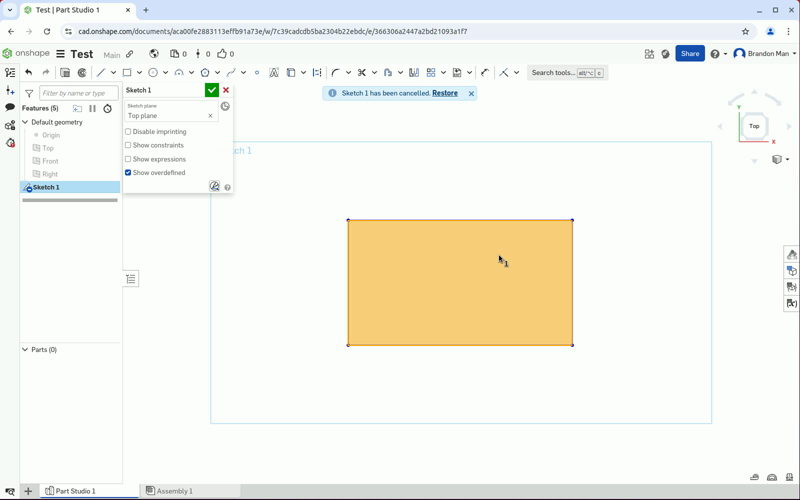
mouse_move(73, 352)
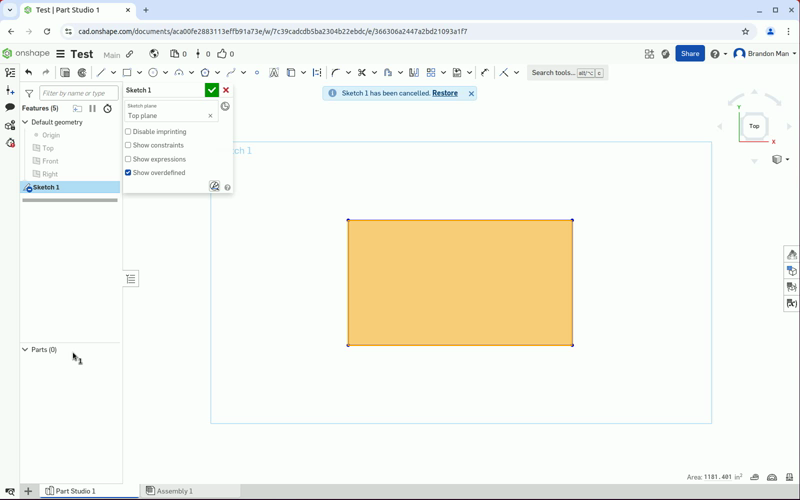
key(shift+y)
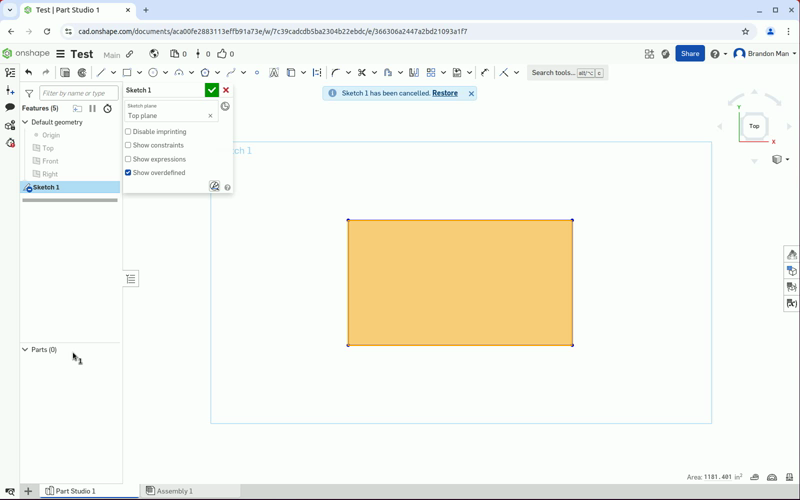
key(shift+e)
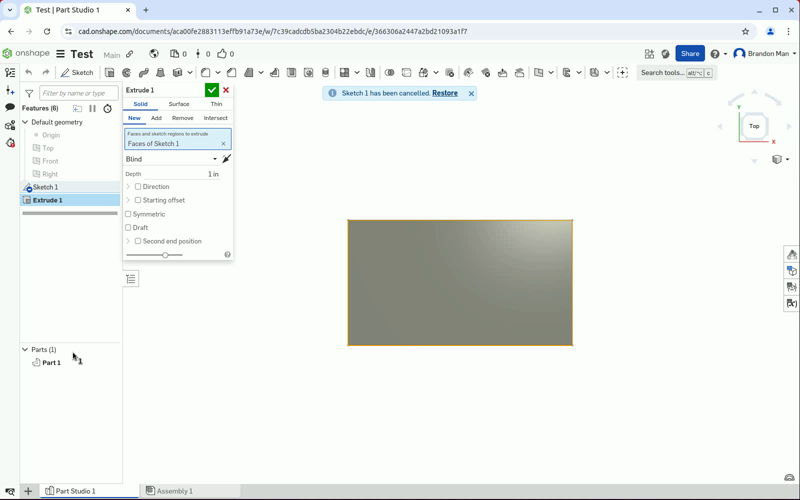
mouse_move(143, 106)
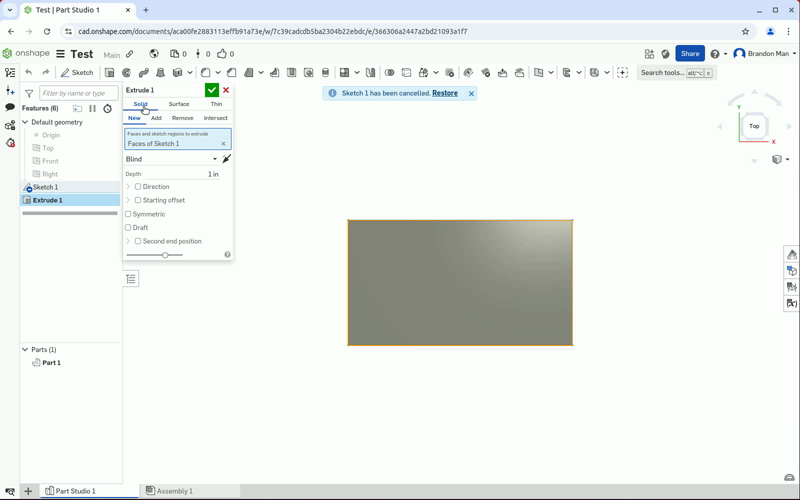
click(143, 106)
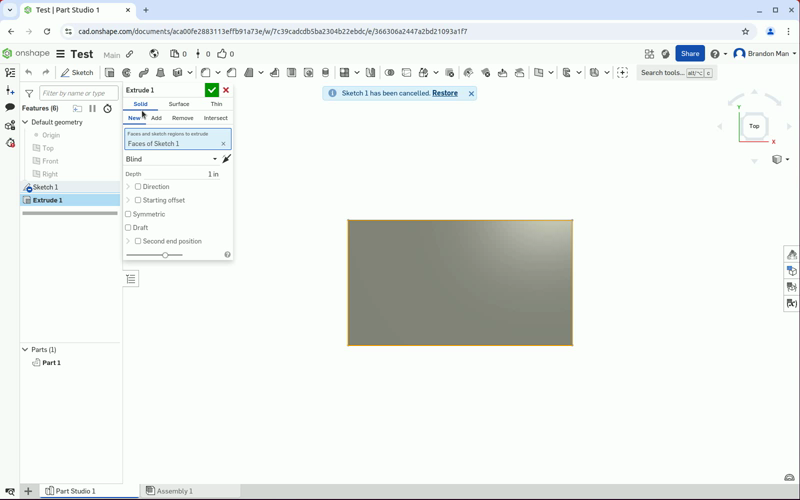
mouse_move(137, 120)
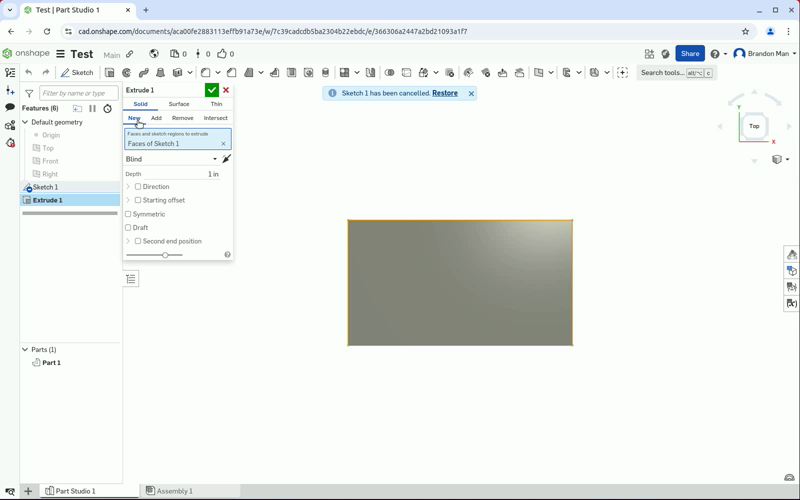
click(137, 120)
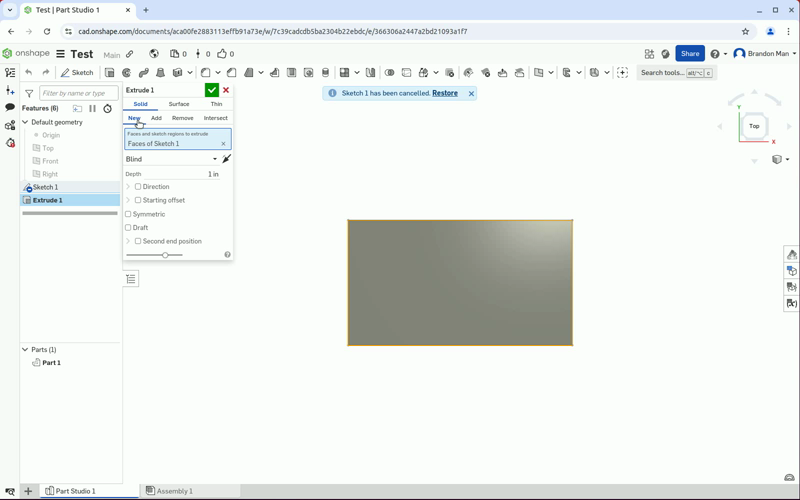
key(tab, 4)
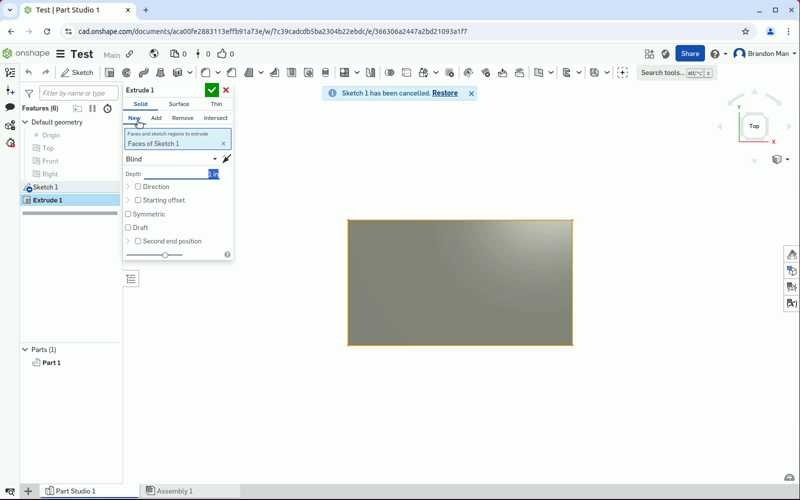
text(3.851)
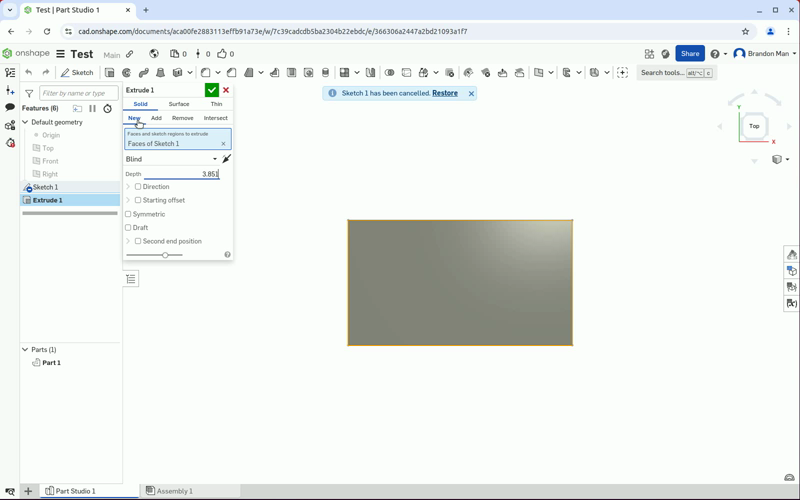
key(enter)
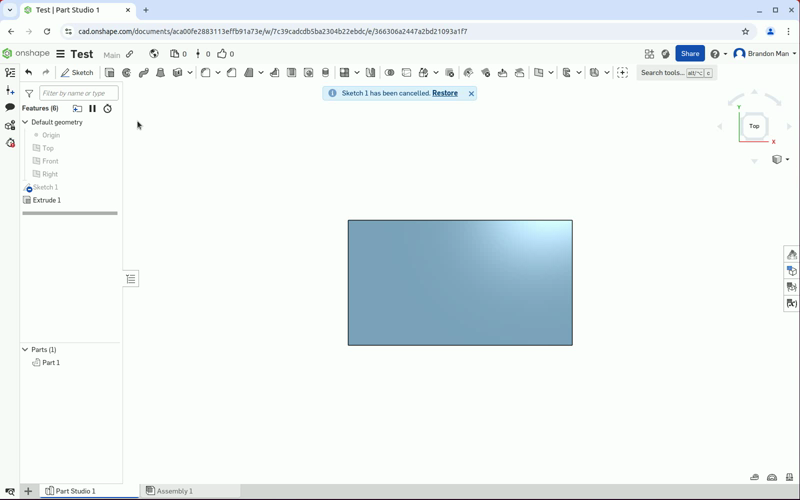
key(shift+h)
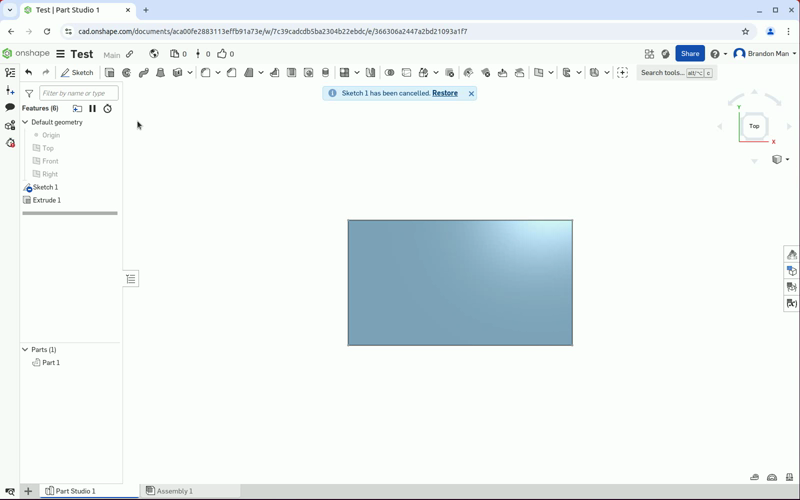
key(shift+h)
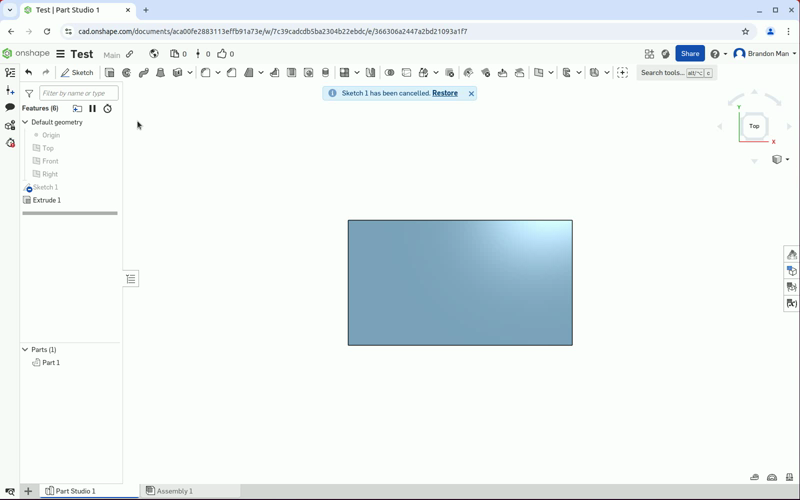
mouse_move(73, 189)
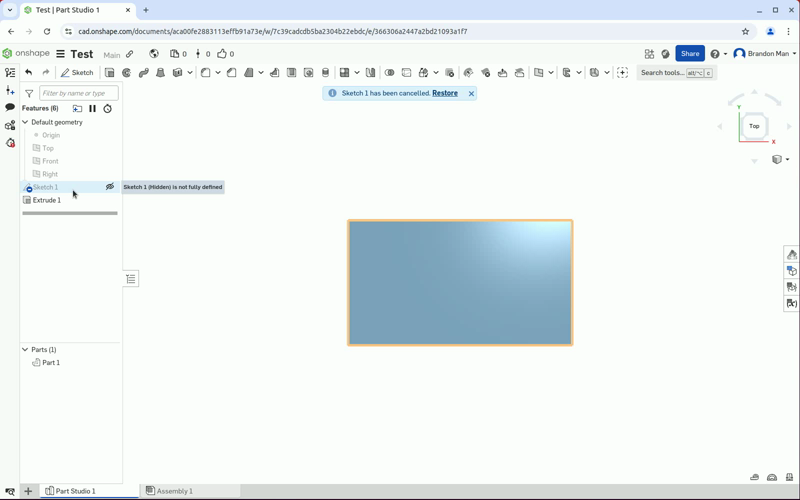
click(73, 189)
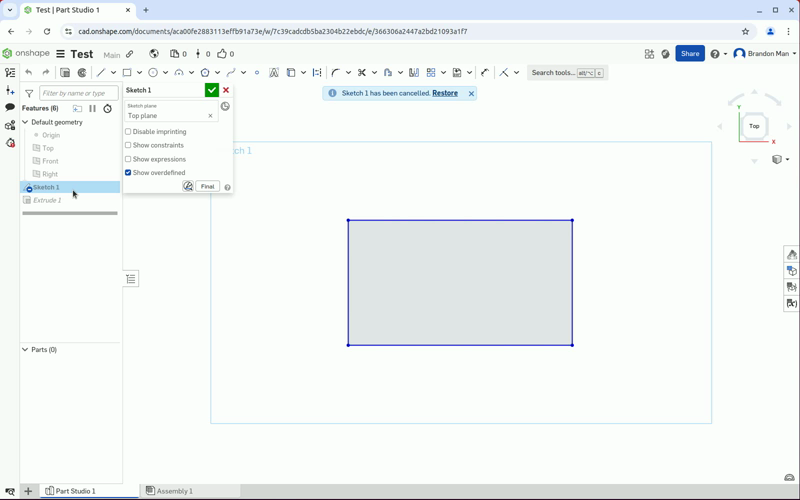
mouse_move(229, 92)
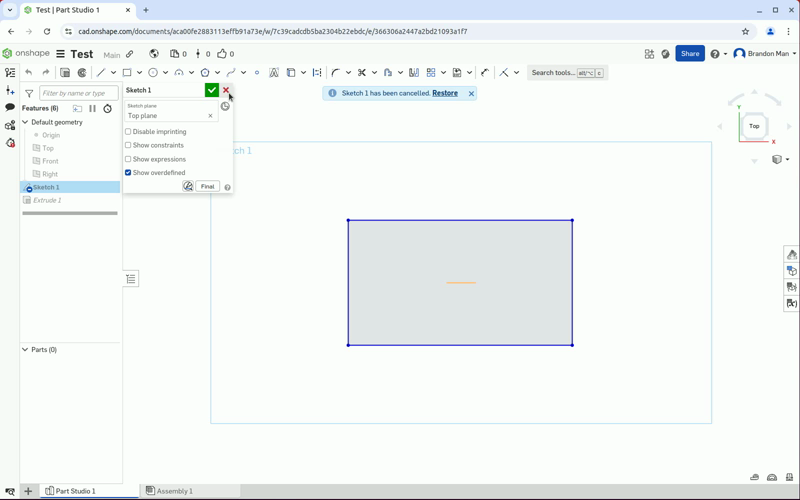
click(229, 92)
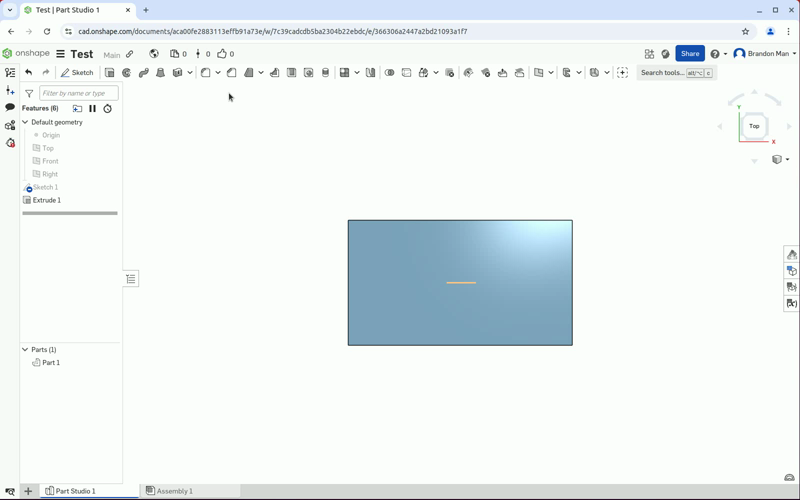
mouse_move(541, 75)
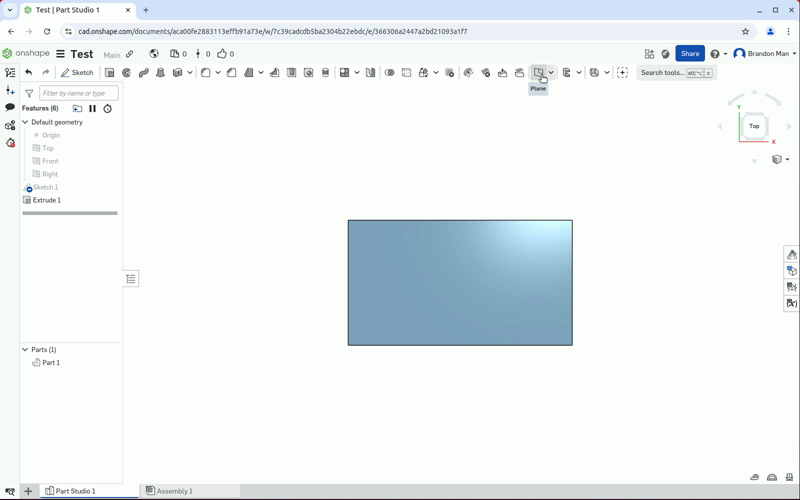
click(541, 75)
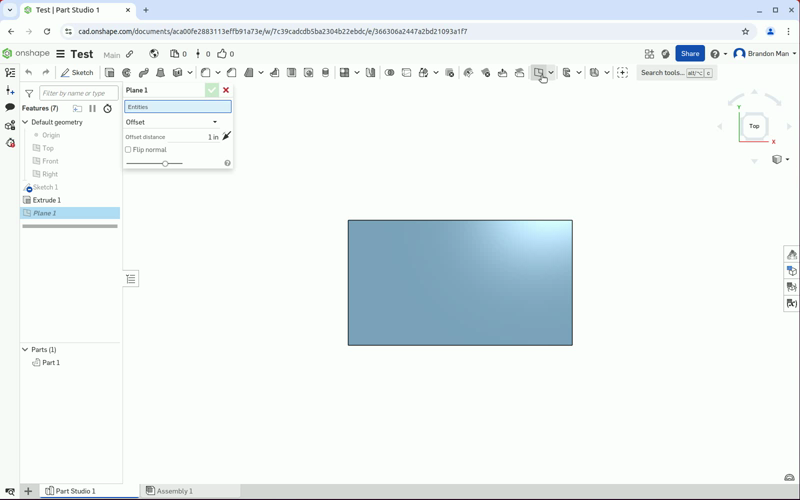
mouse_move(73, 150)
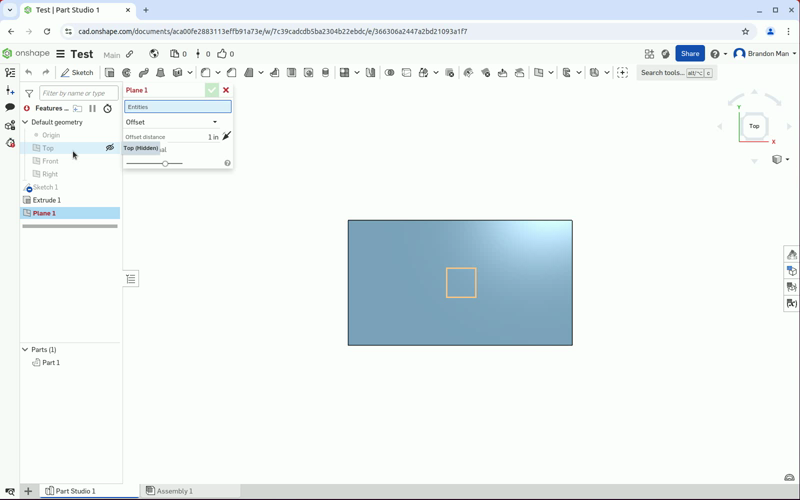
click(73, 150)
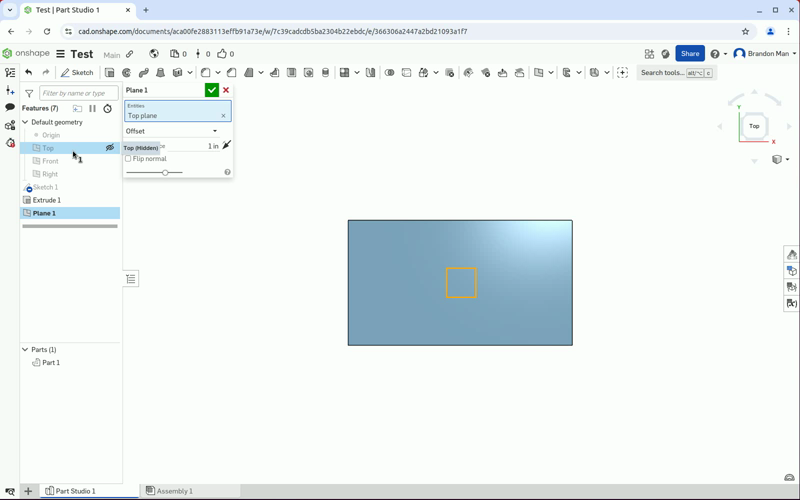
key(tab, 2)
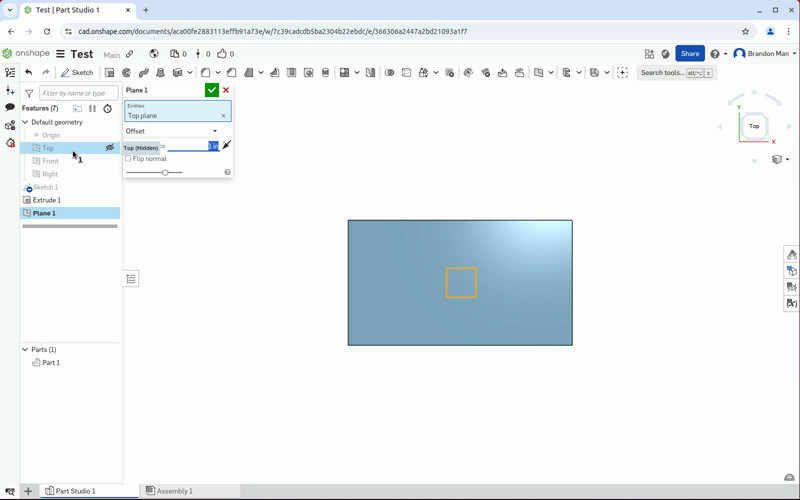
text(3.851)
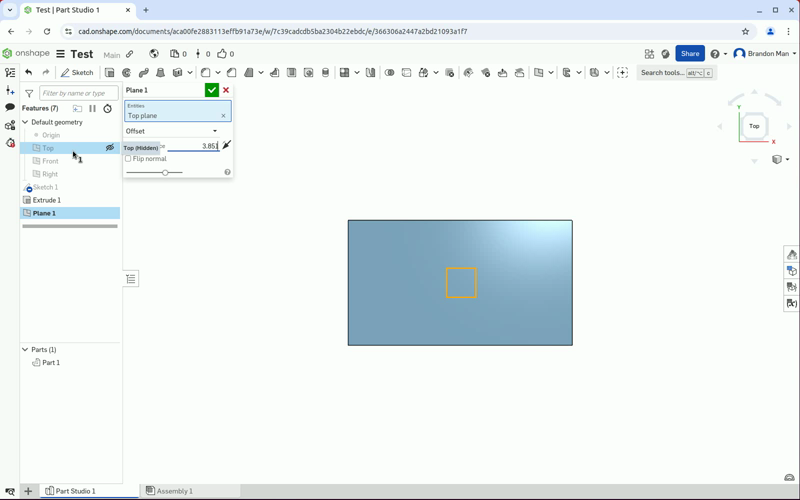
key(enter, 2)
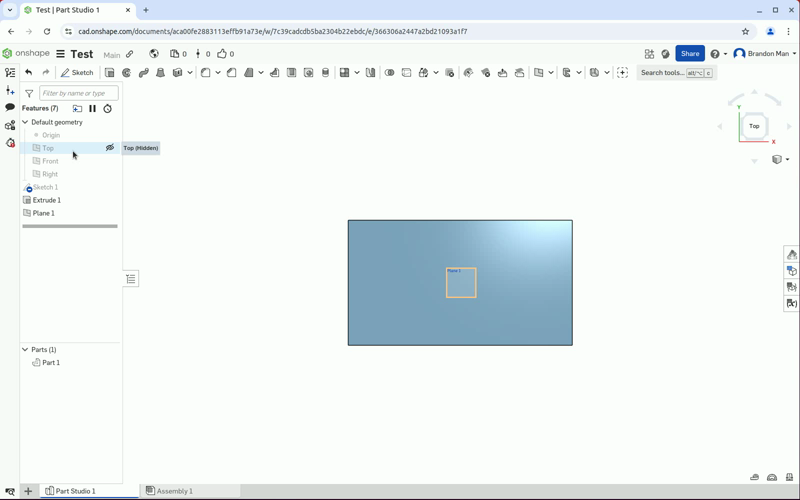
key(shift+s)
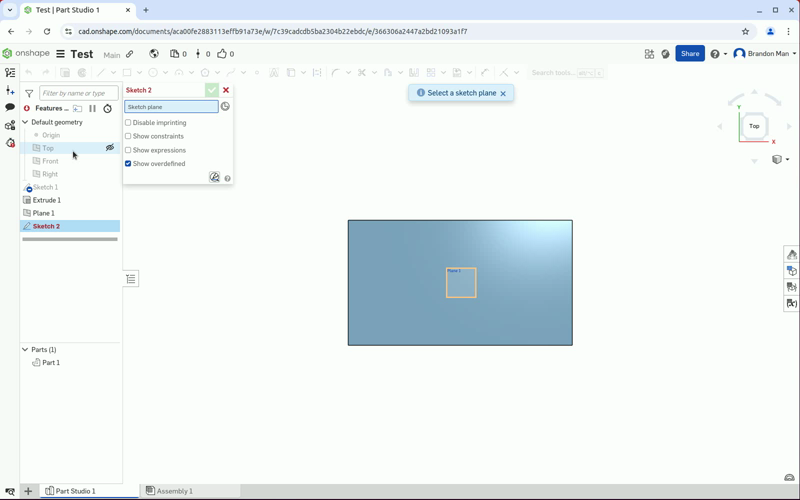
mouse_move(73, 215)
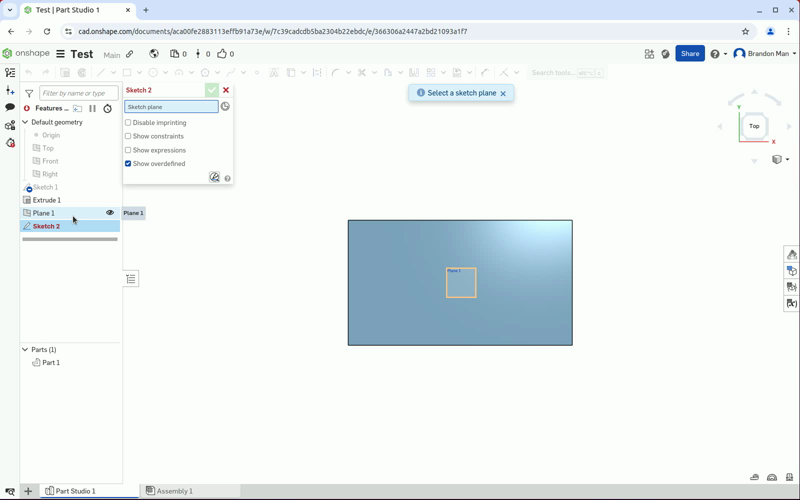
click(73, 215)
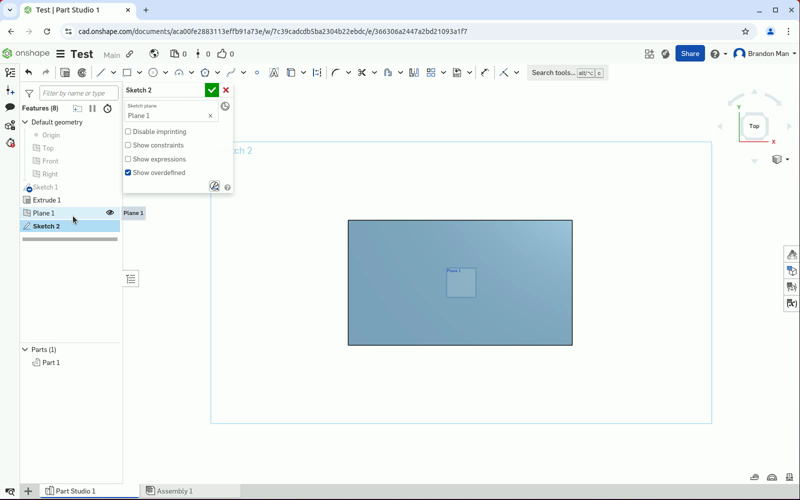
mouse_move(73, 352)
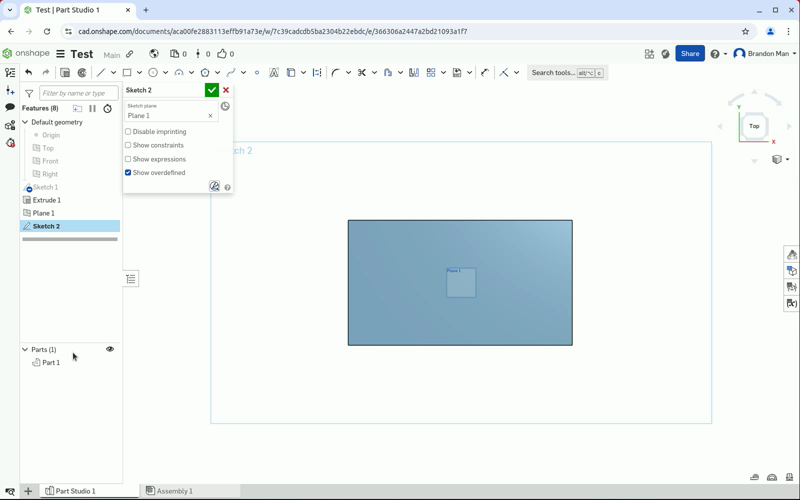
key(y)
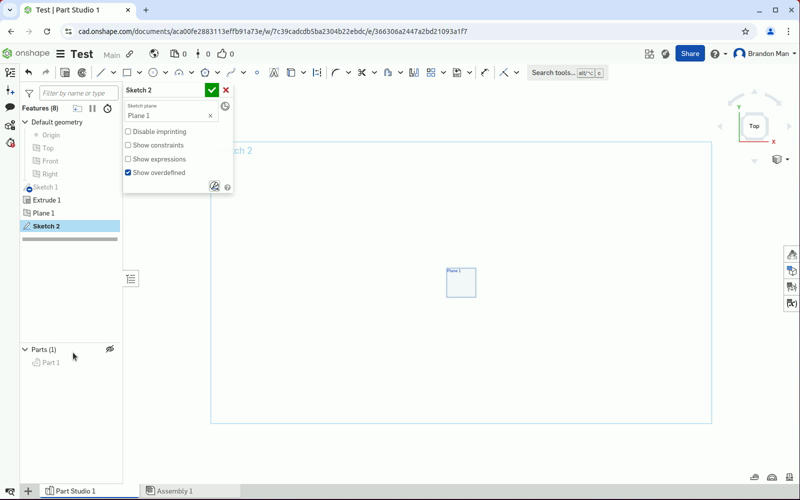
key(l)
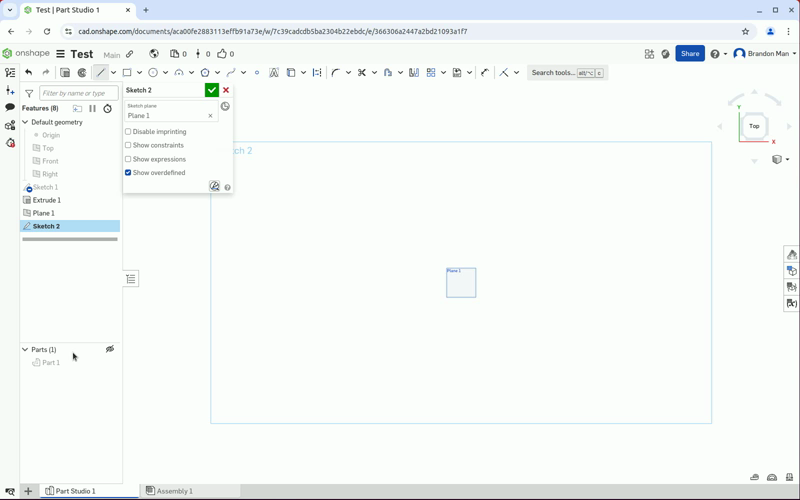
key_down(shift)
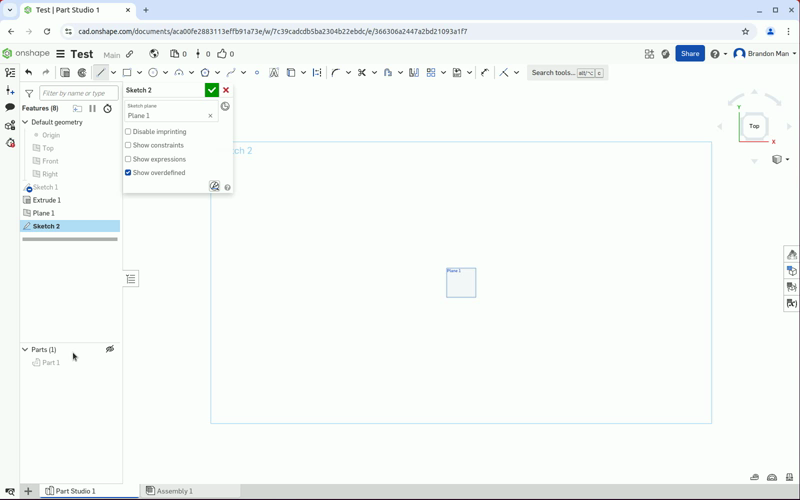
mouse_move(391, 303)
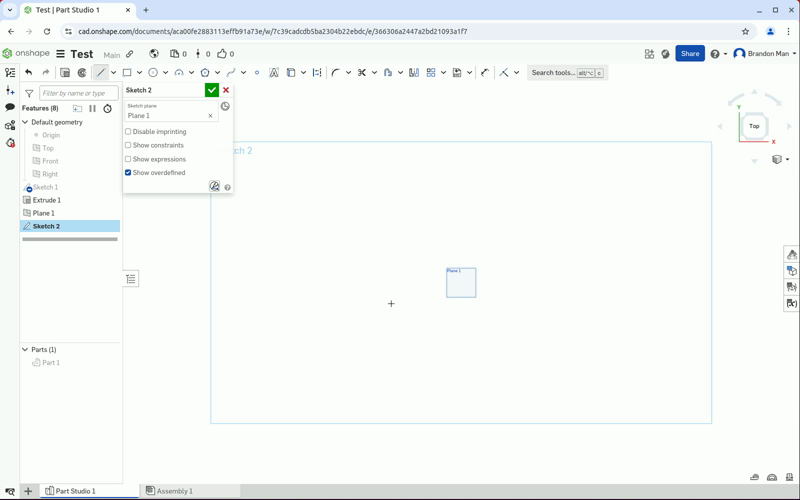
click(391, 303)
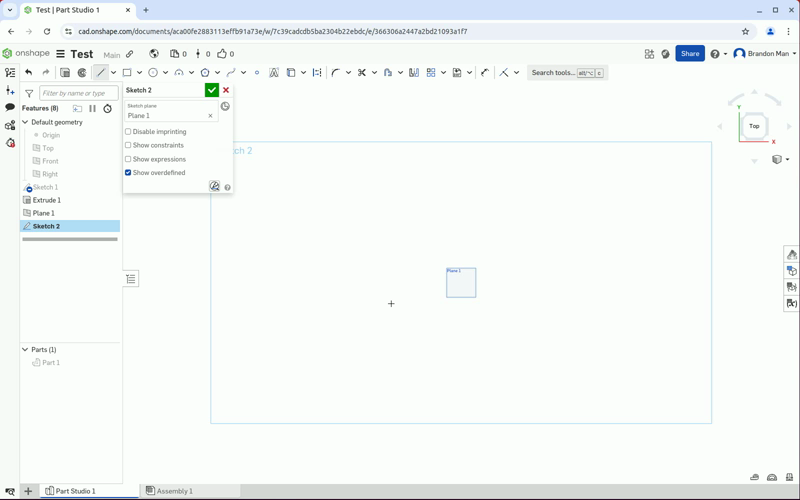
key_up(shift)
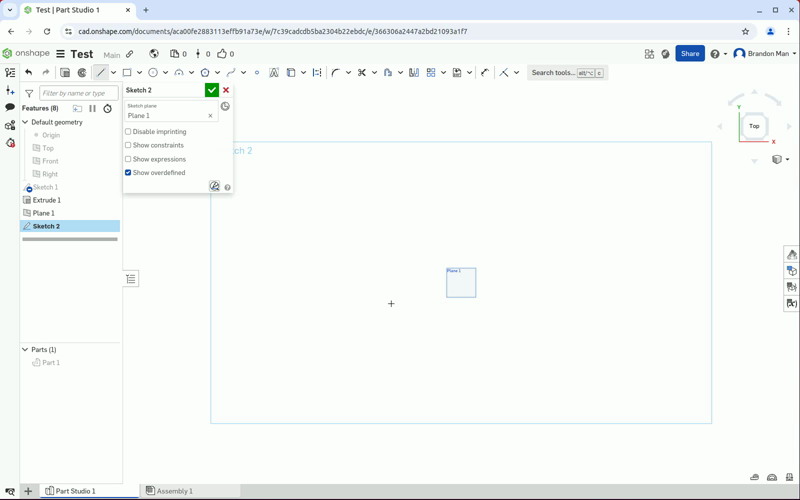
key_down(shift)
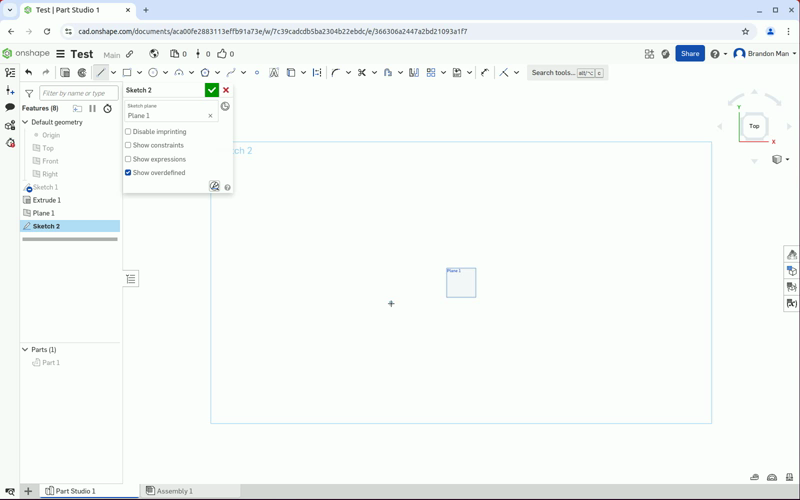
mouse_move(528, 303)
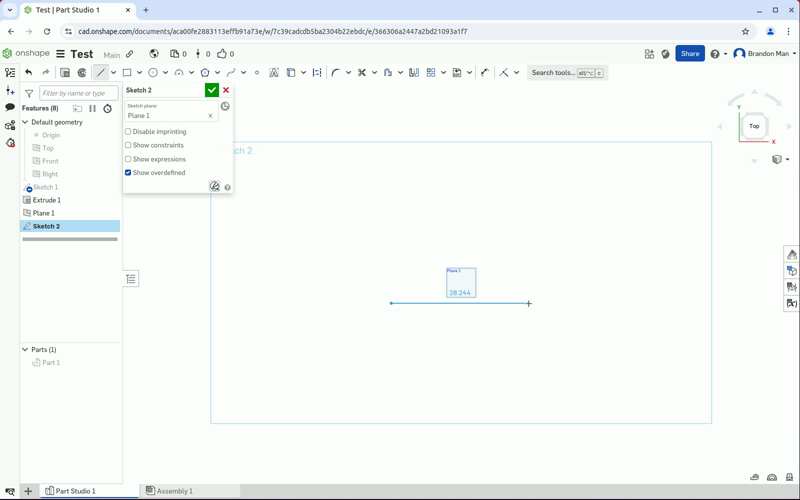
click(528, 303)
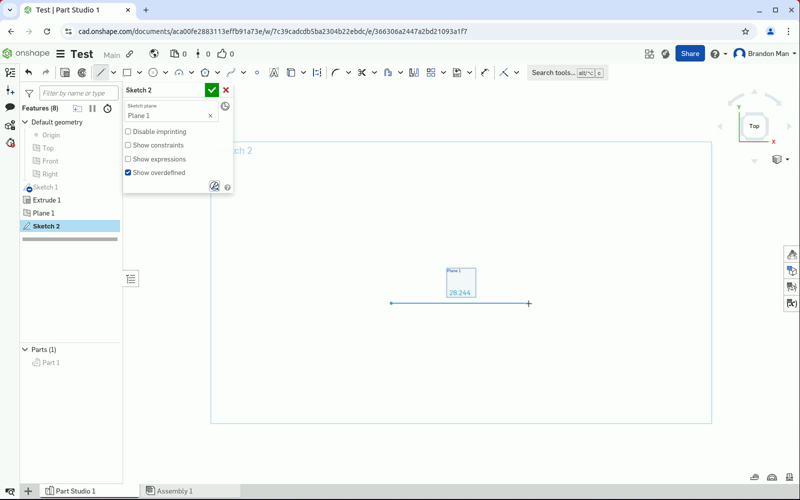
key_up(shift)
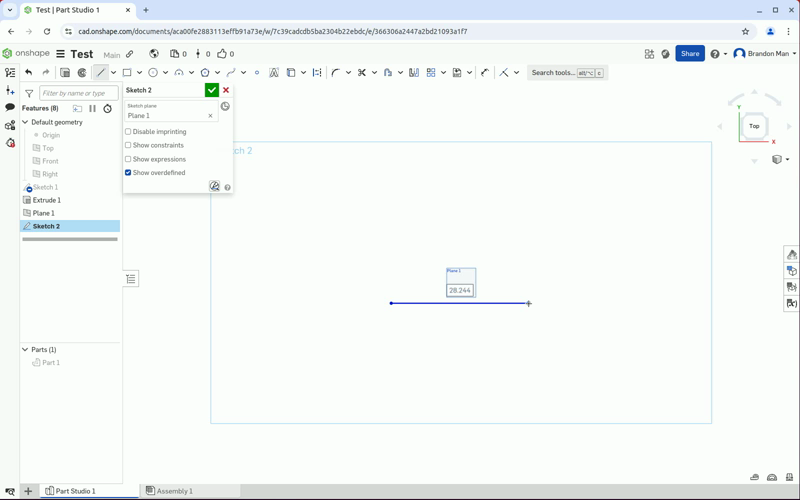
key_down(shift)
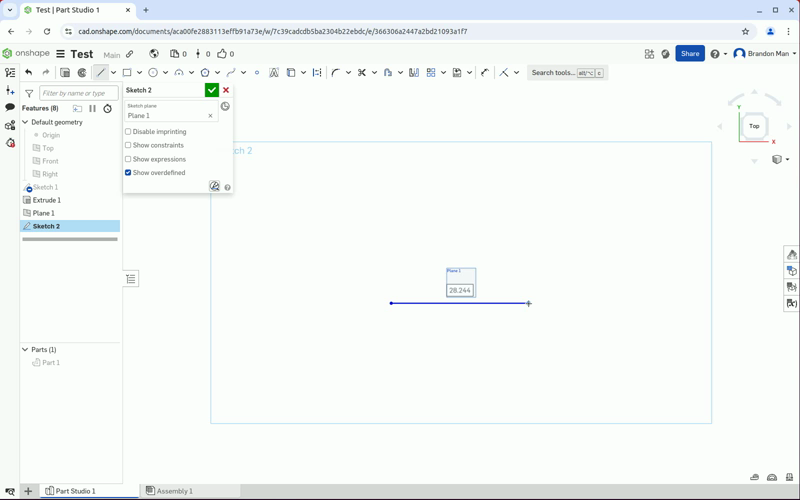
mouse_move(558, 303)
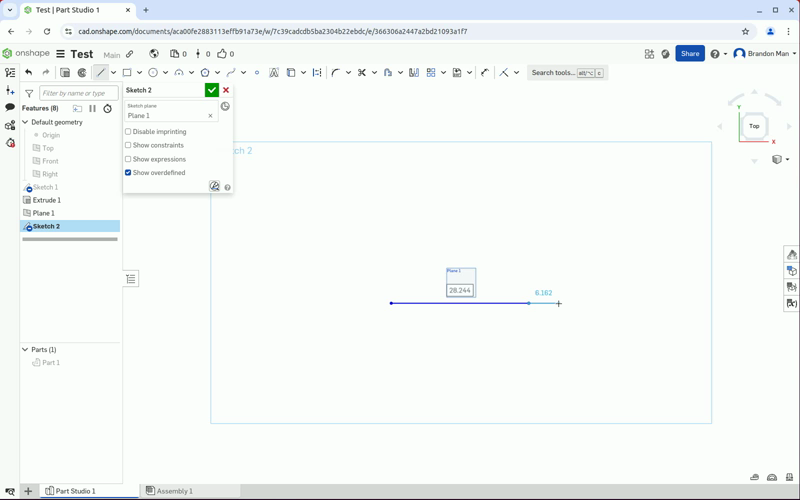
mouse_move(528, 264)
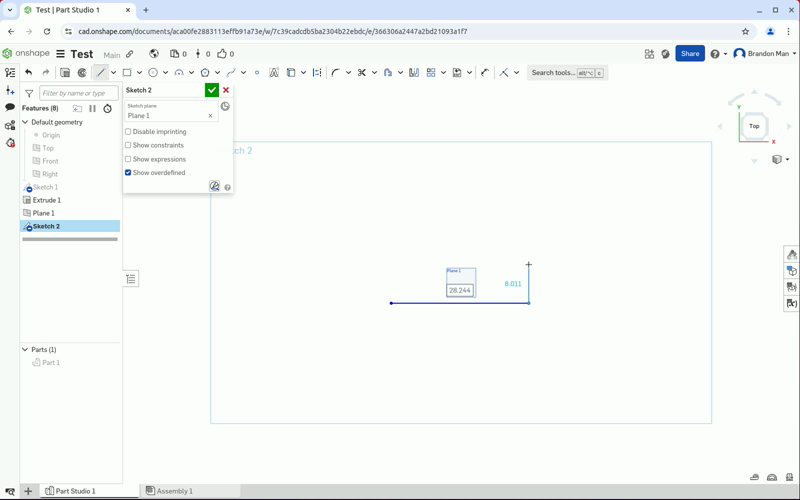
click(528, 264)
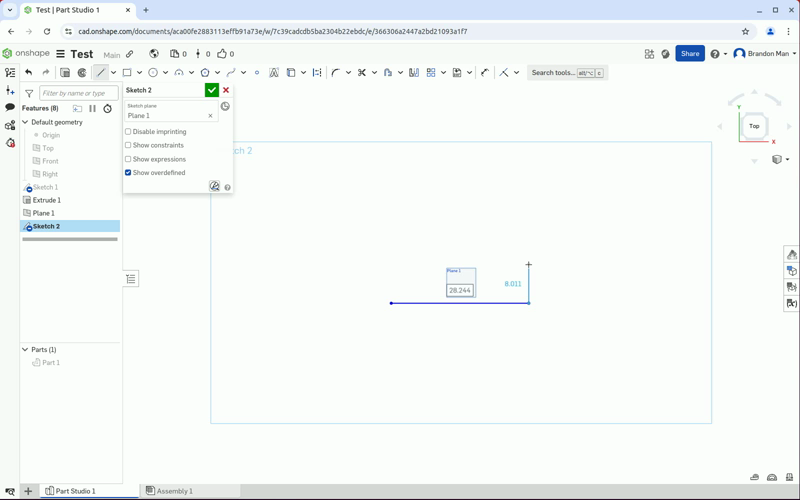
key_up(shift)
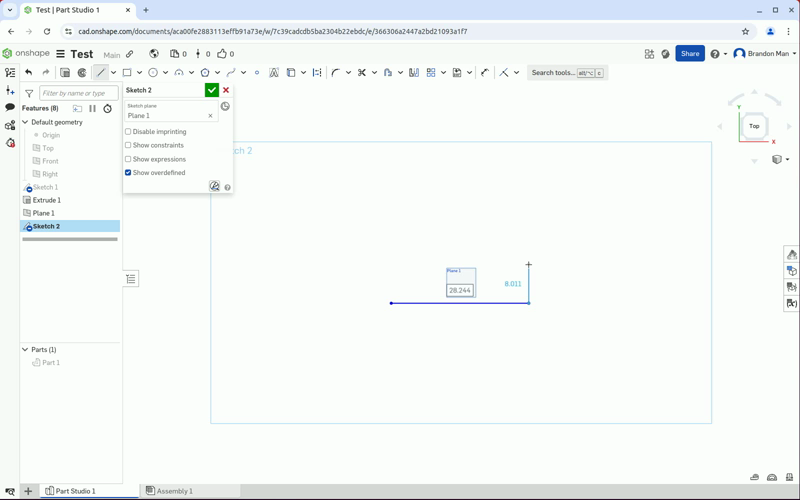
key_down(shift)
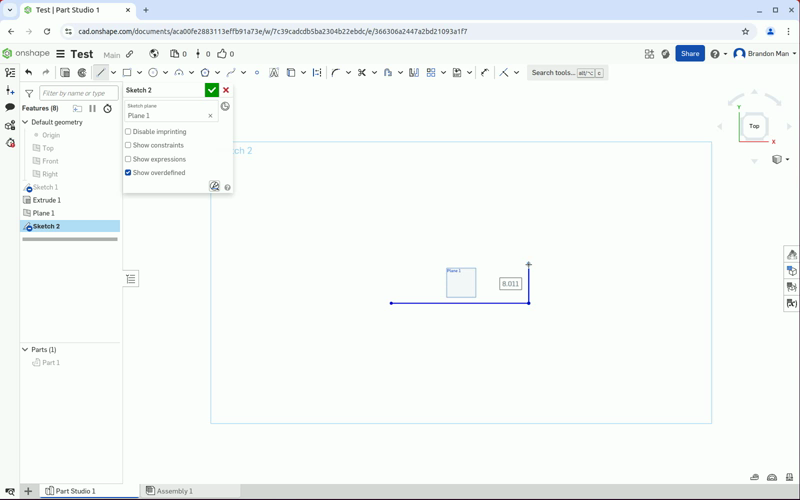
mouse_move(391, 264)
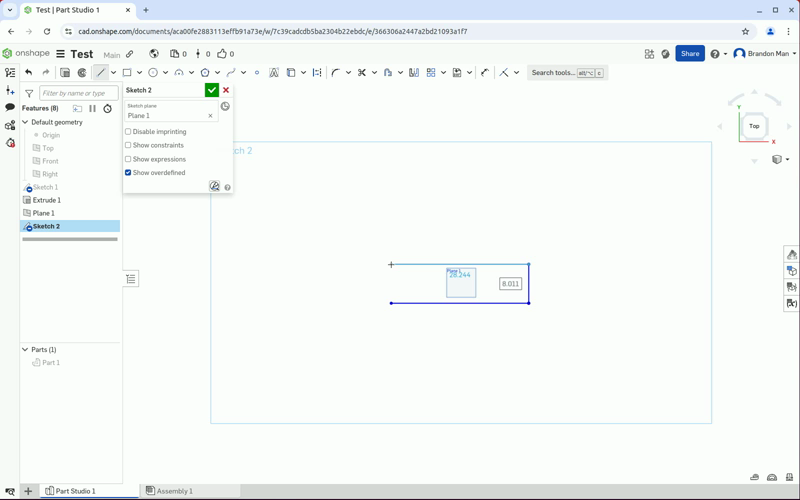
click(391, 264)
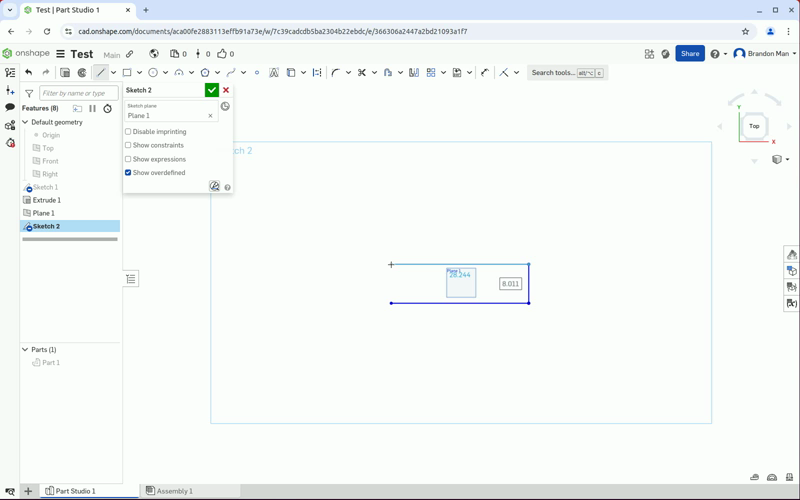
key_up(shift)
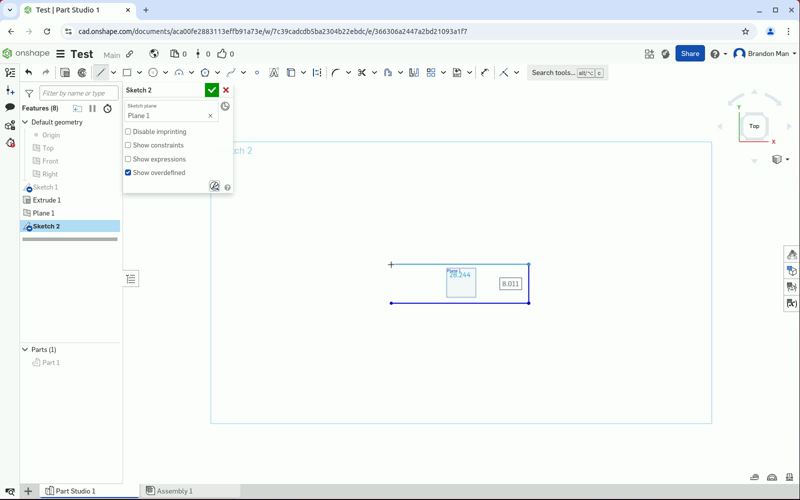
mouse_move(421, 264)
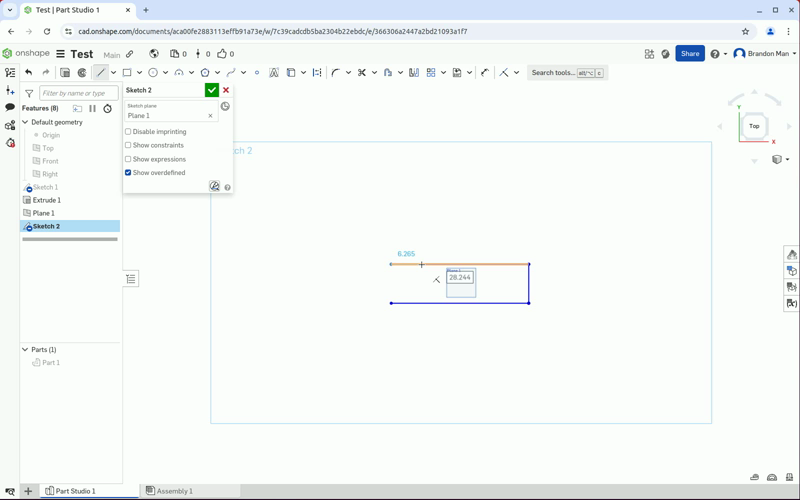
key_down(shift)
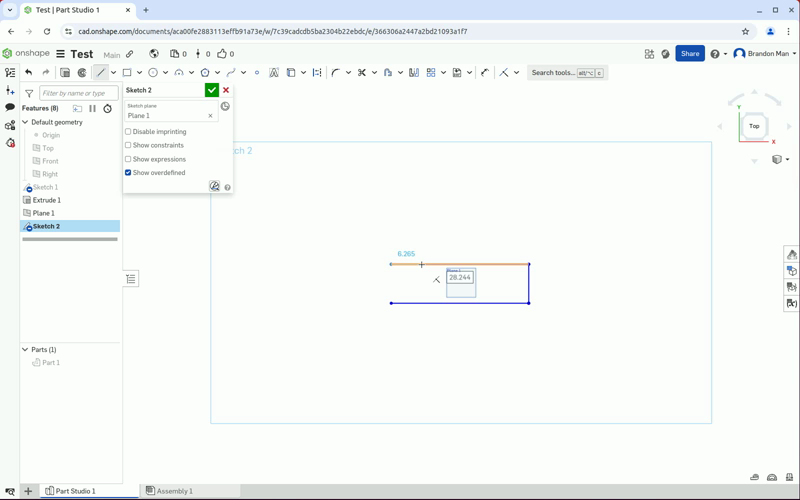
mouse_move(391, 303)
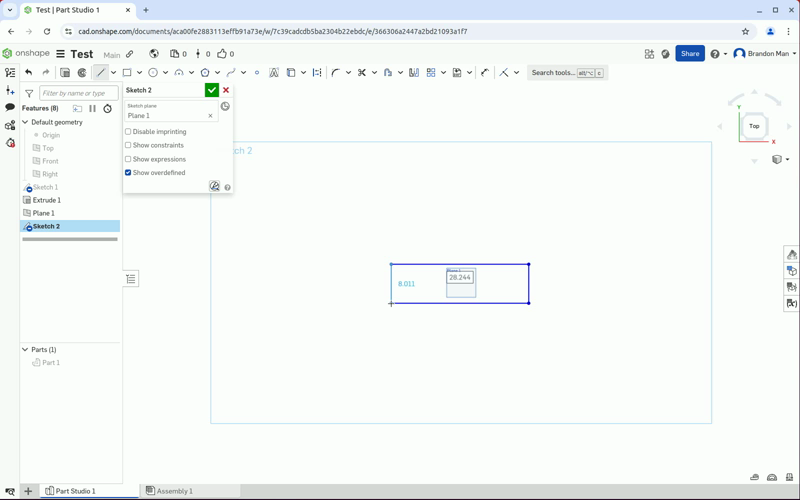
key_up(shift)
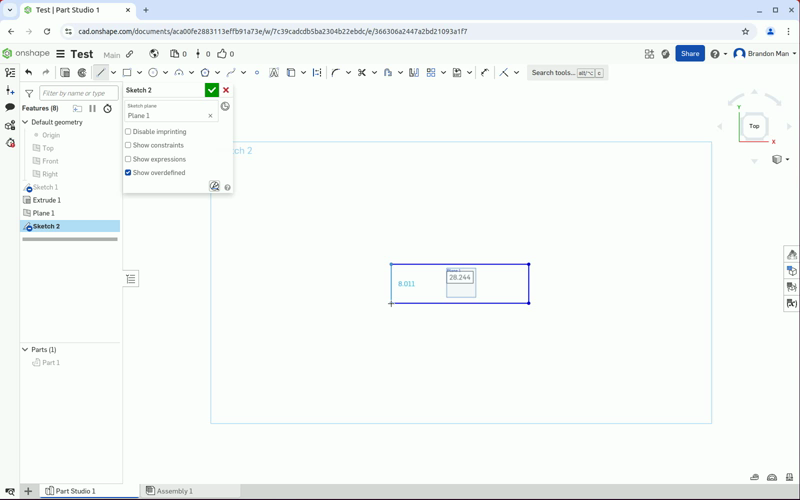
click(391, 303)
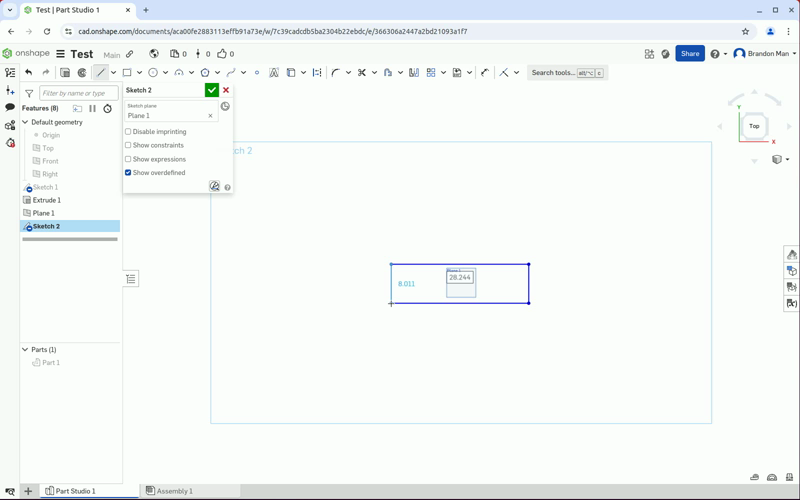
key(esc)
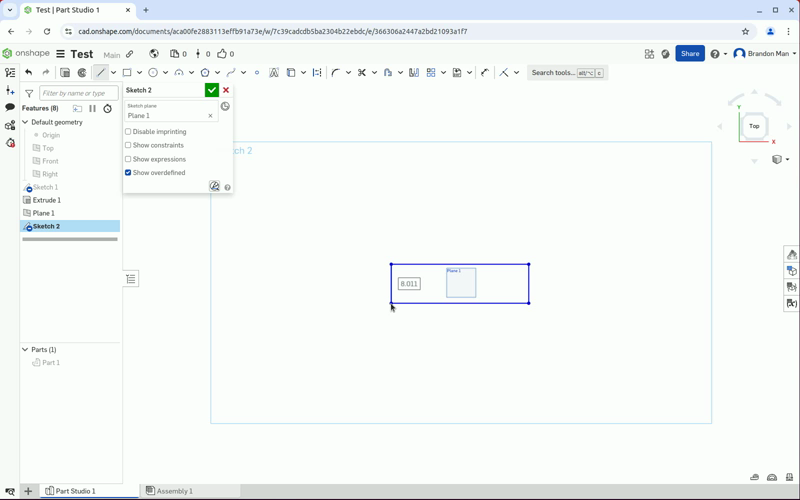
mouse_move(445, 289)
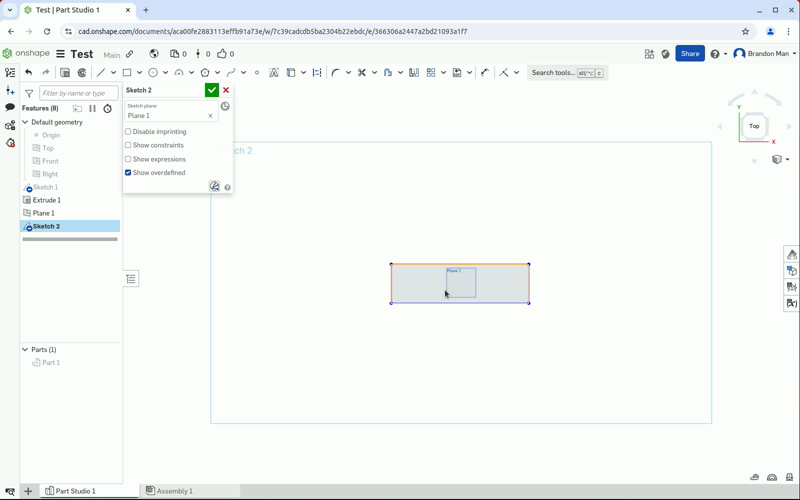
click(445, 289)
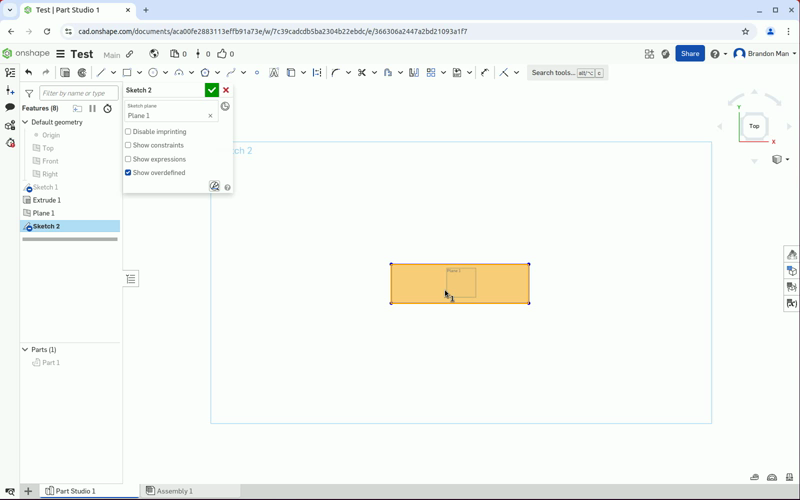
mouse_move(73, 352)
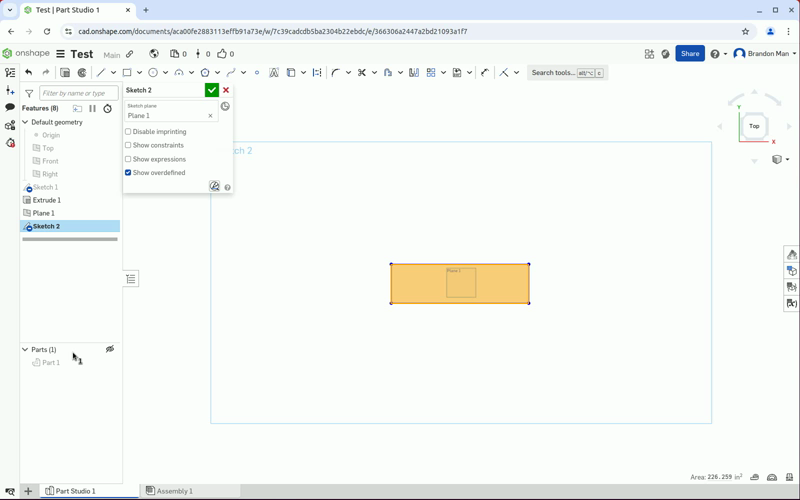
key(shift+y)
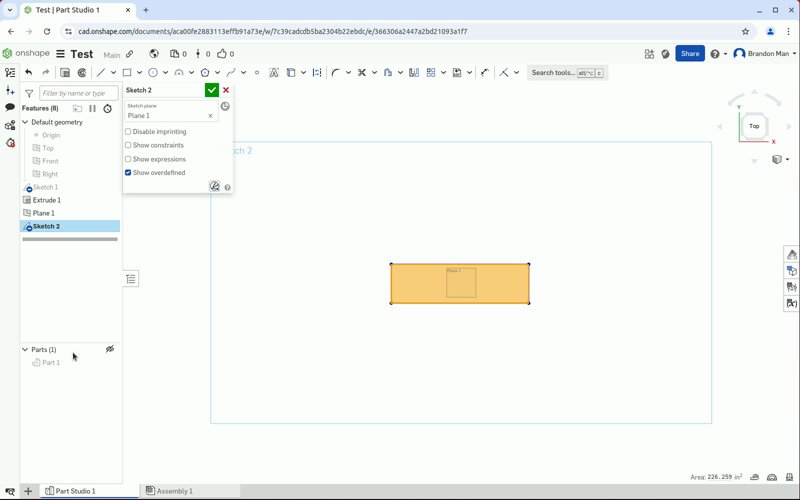
key(shift+e)
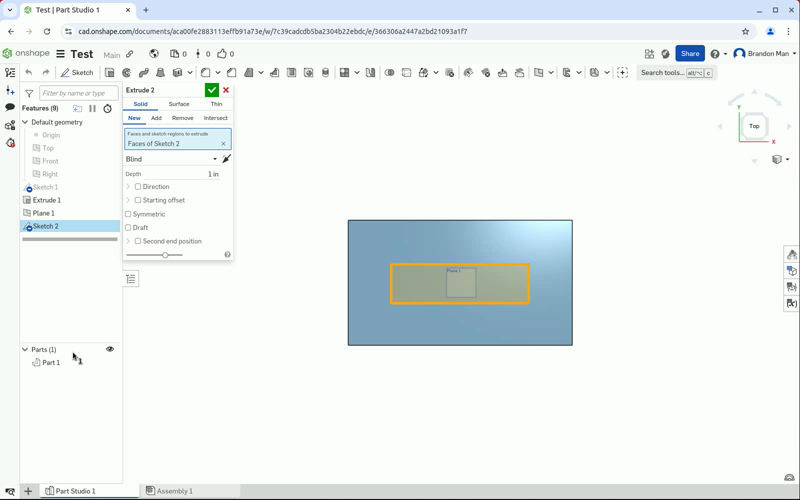
mouse_move(143, 106)
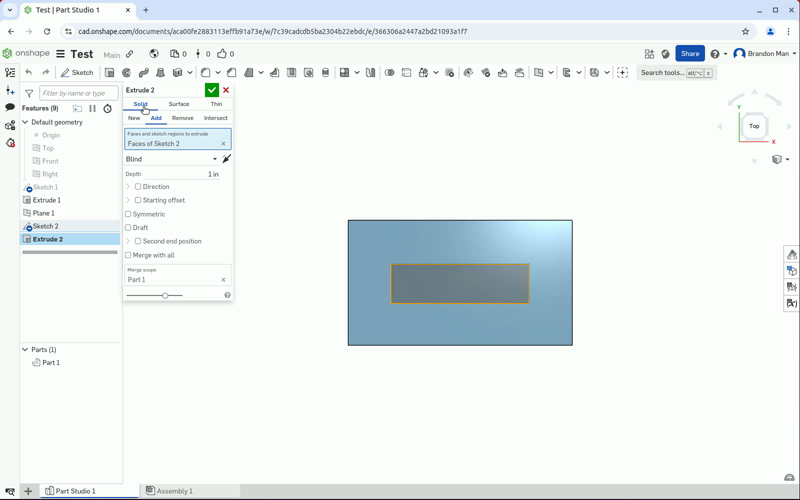
click(143, 106)
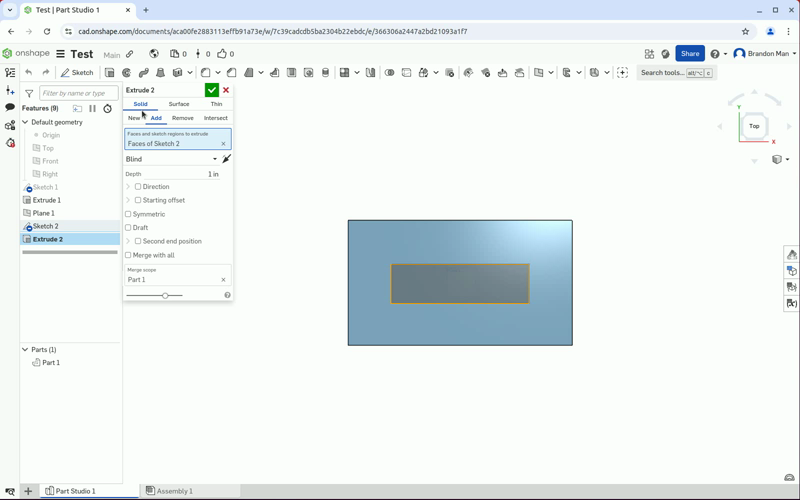
mouse_move(137, 120)
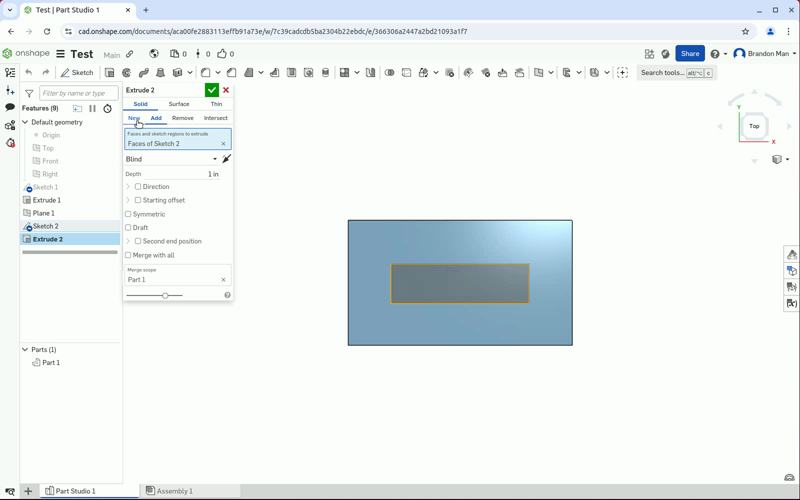
click(137, 120)
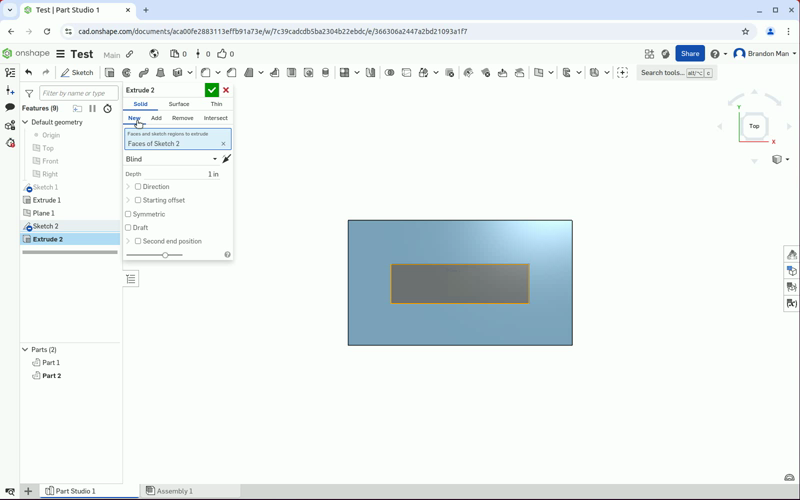
key(tab, 4)
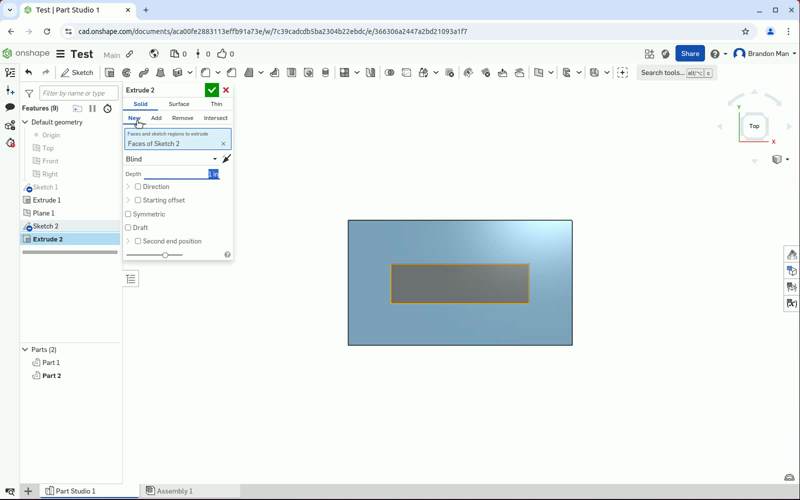
text(3.851)
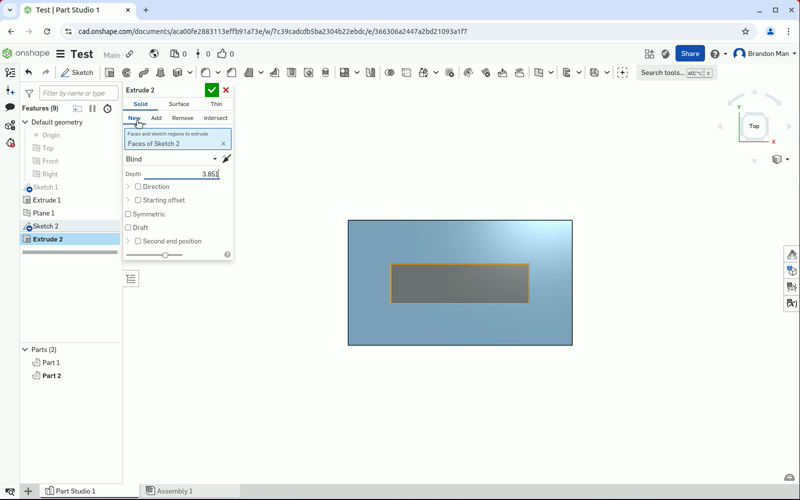
key(enter)
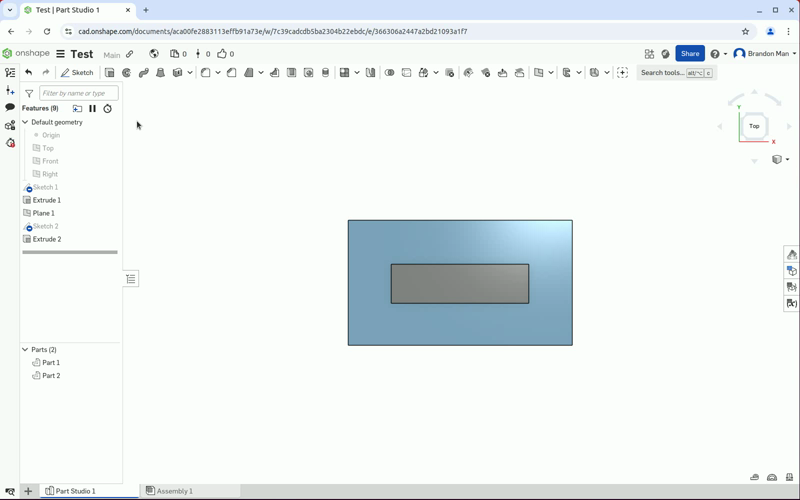
key(shift+h)
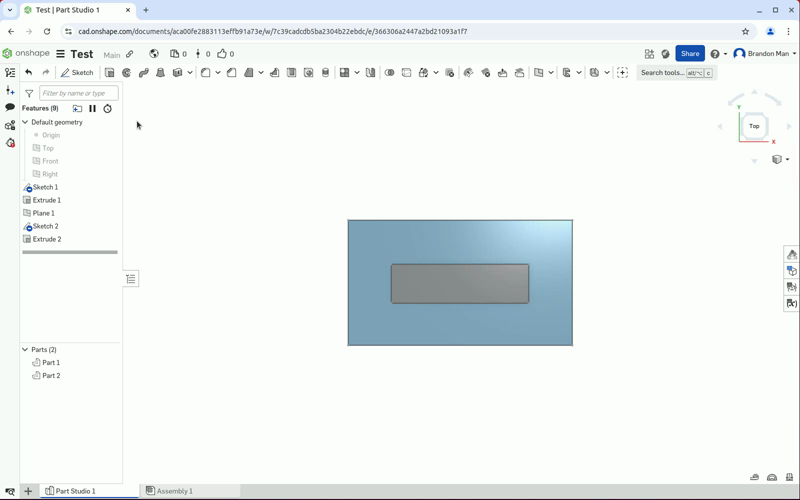
key(shift+h)
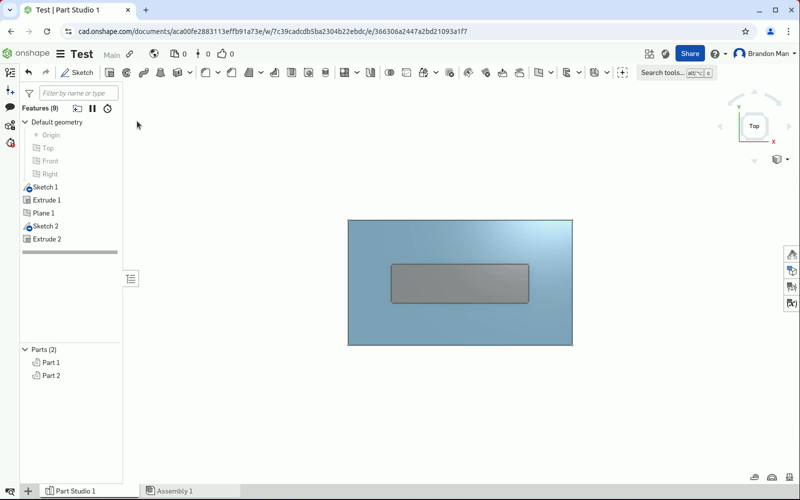
key(shift+7)
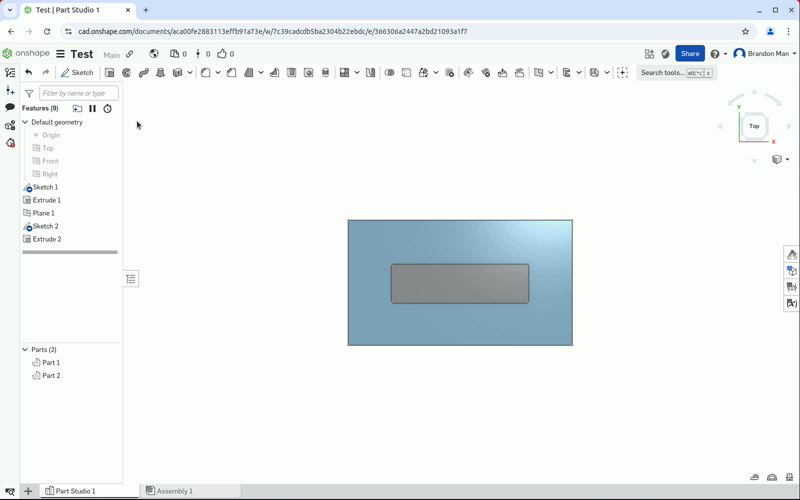
key(up, 3)
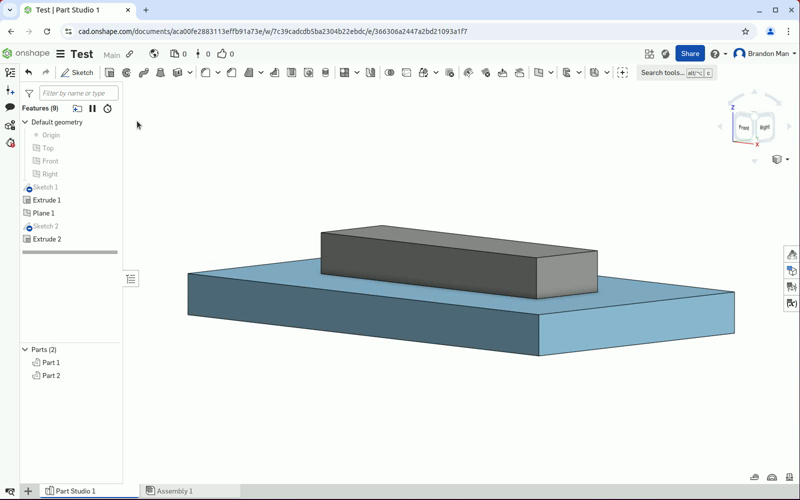
key(left, 3)
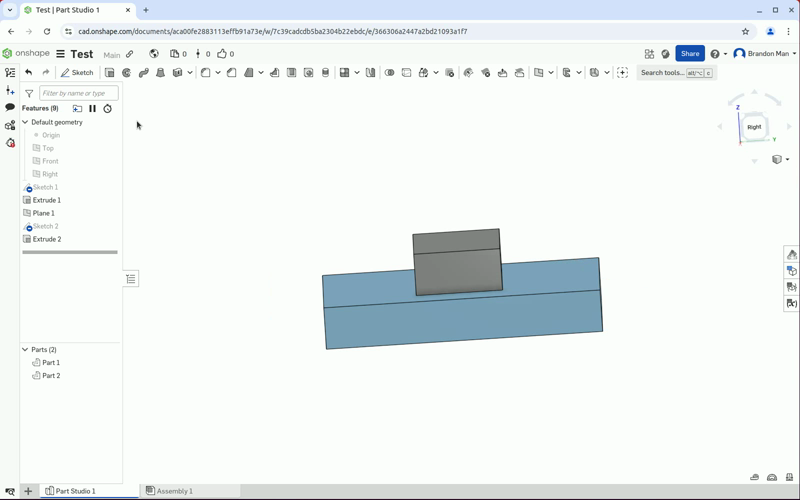
key(right, 3)
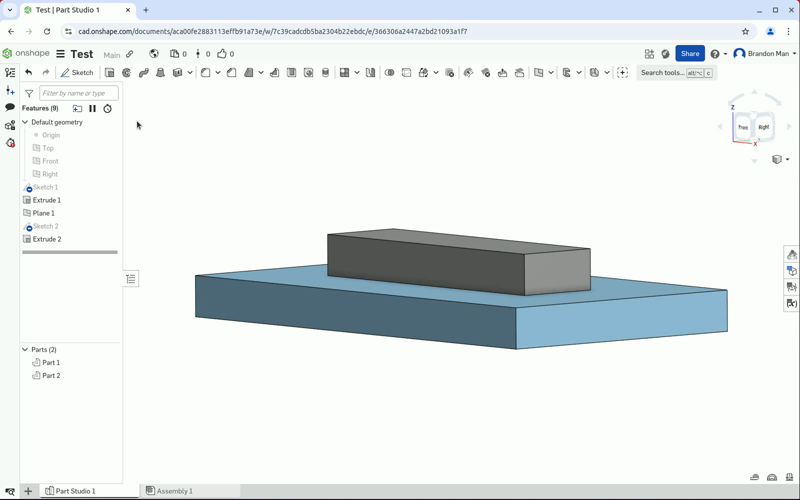
key(down, 3)
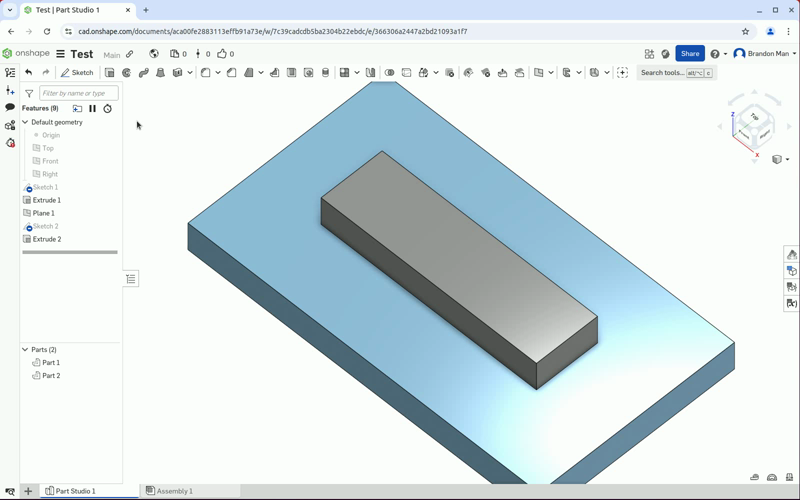
mouse_move(73, 189)
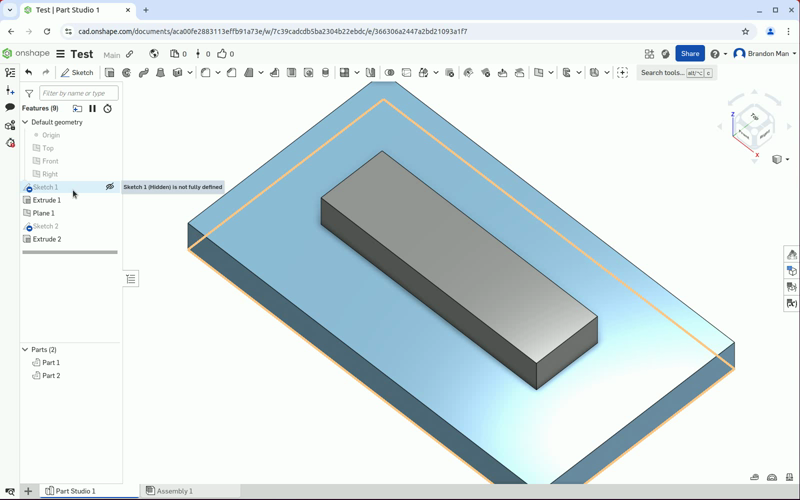
click(73, 189)